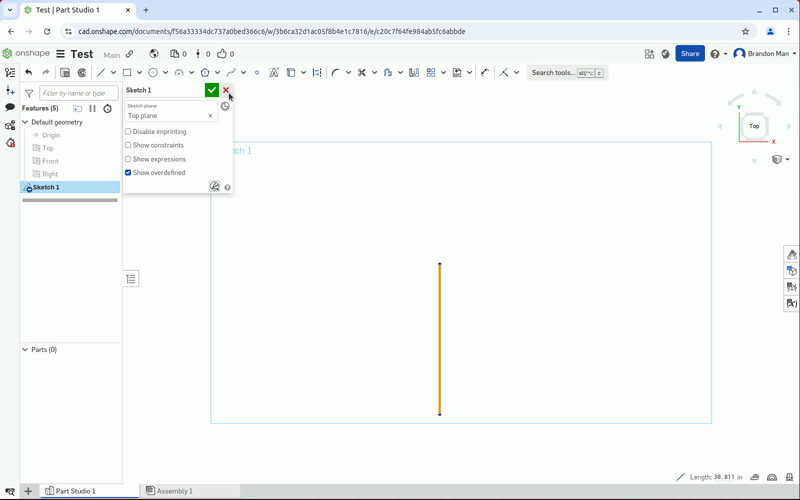
key(shift+h)
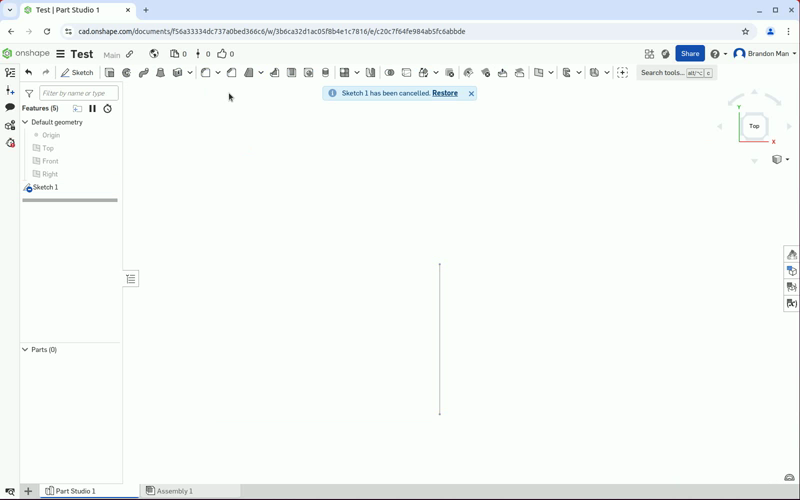
key(shift+s)
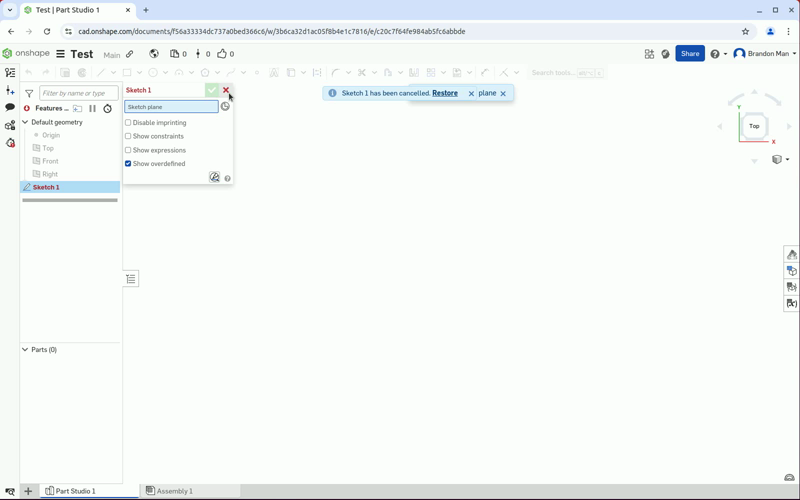
mouse_move(73, 150)
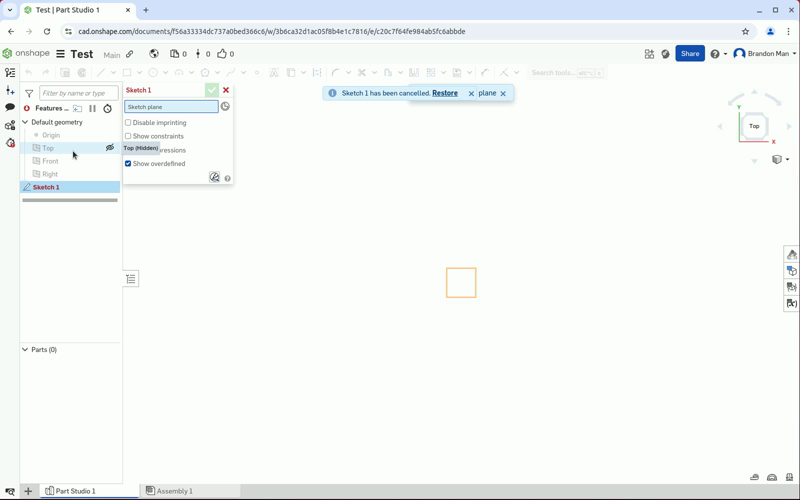
click(73, 150)
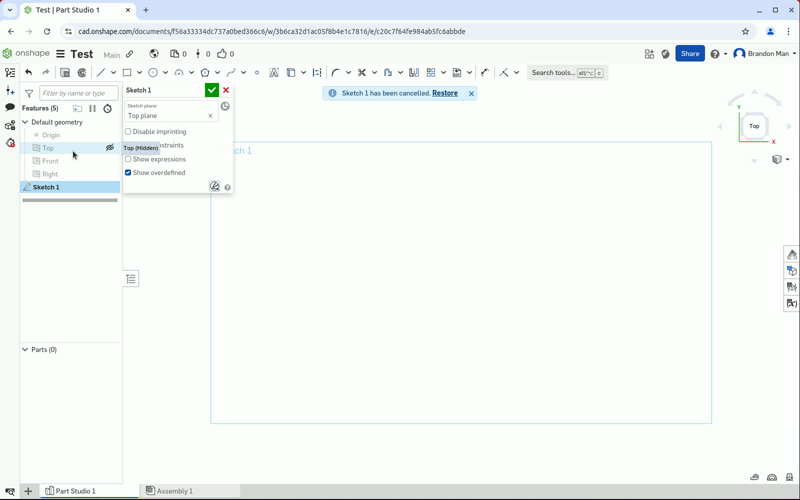
mouse_move(73, 352)
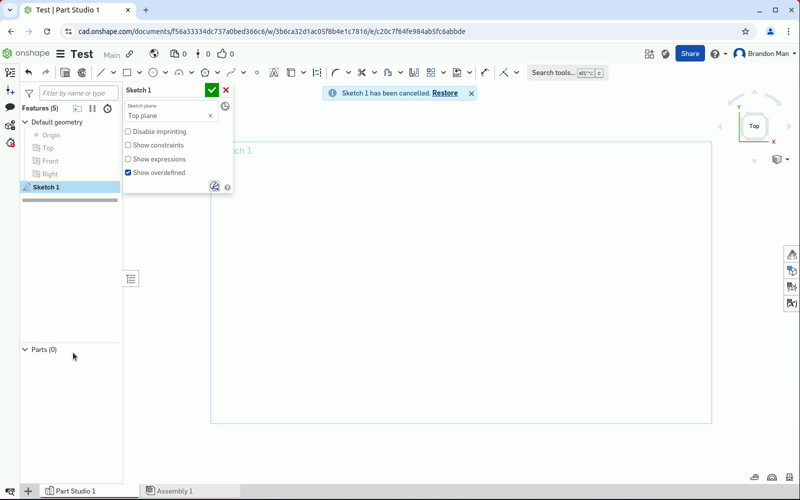
key(y)
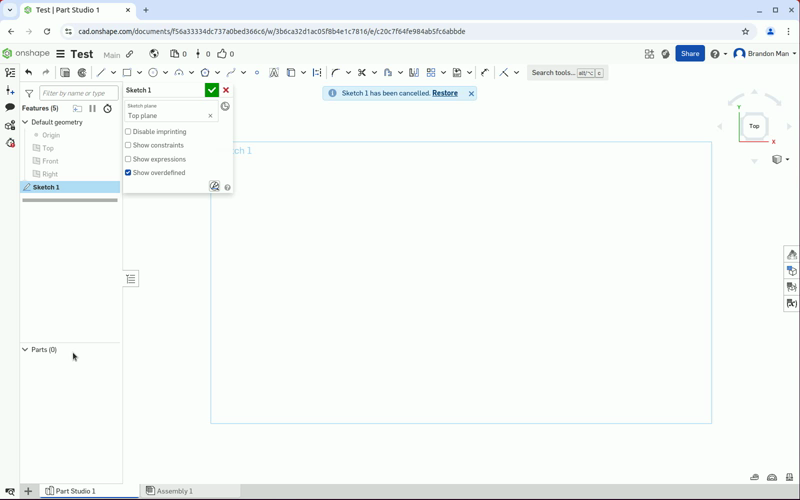
key(l)
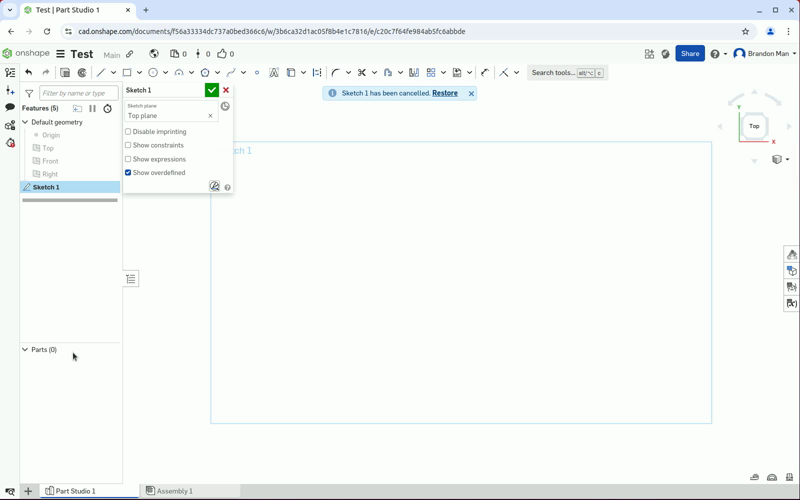
key_down(shift)
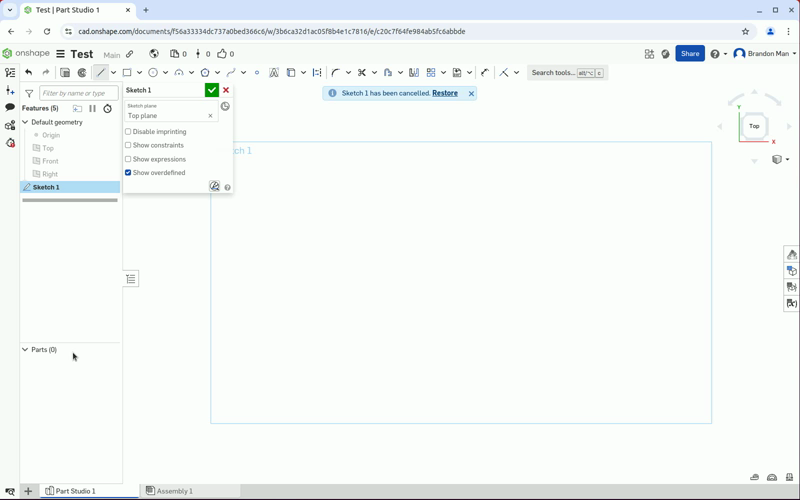
mouse_move(356, 387)
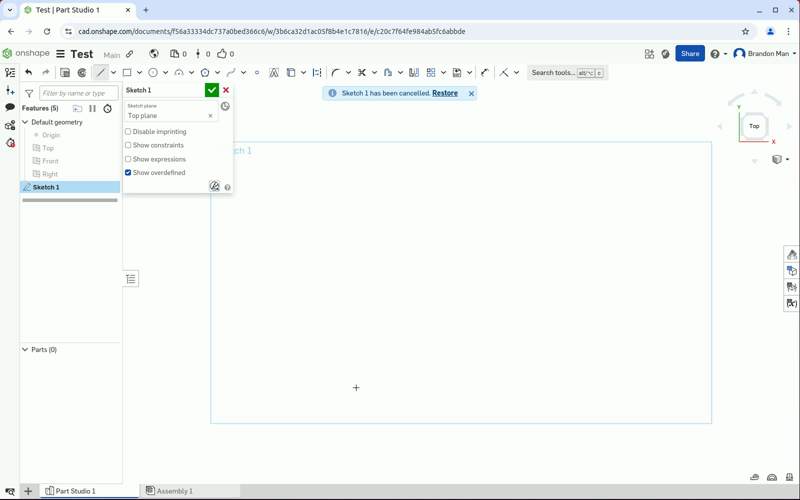
click(356, 387)
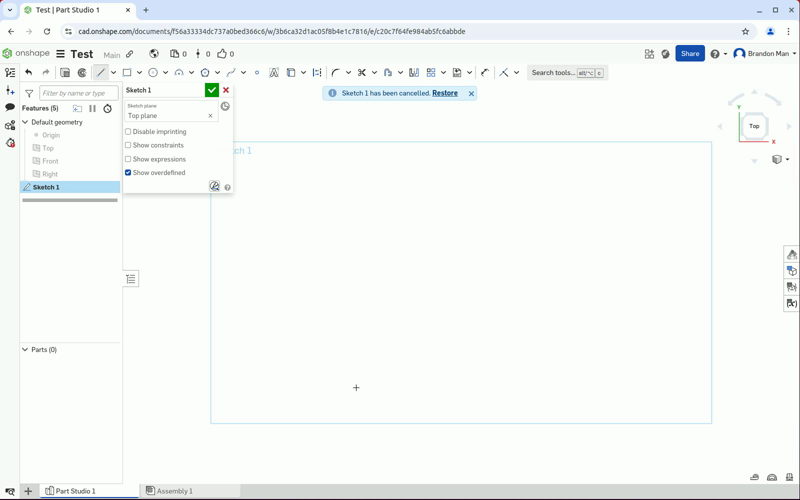
key_up(shift)
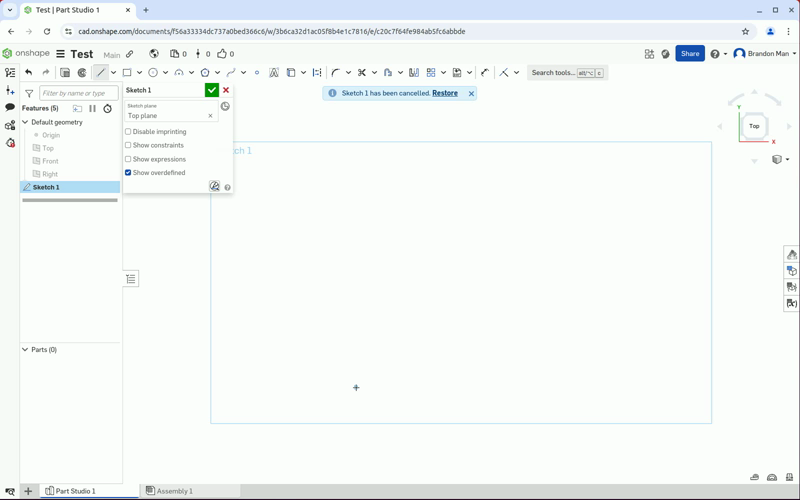
key_down(shift)
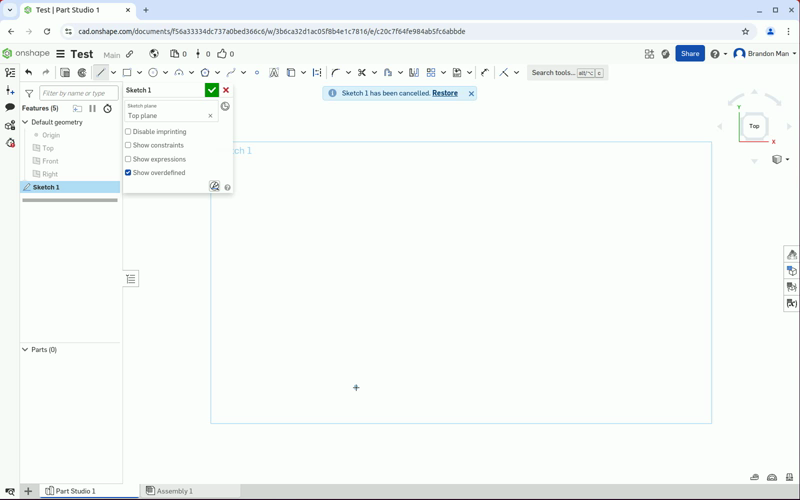
mouse_move(563, 387)
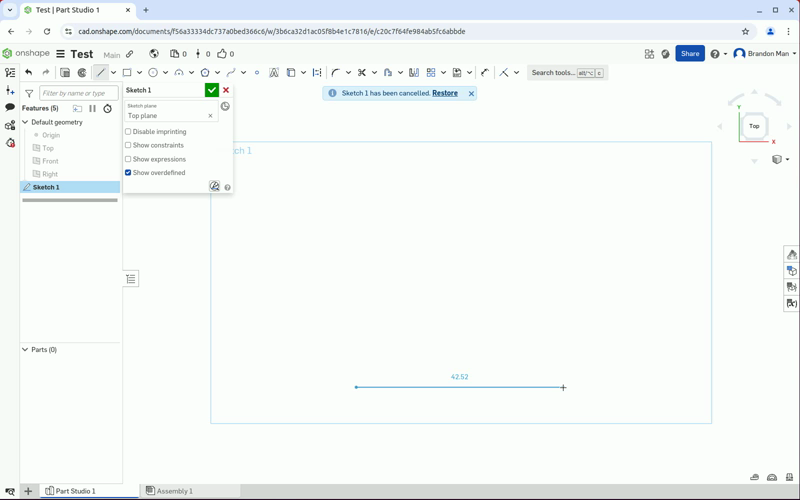
click(563, 387)
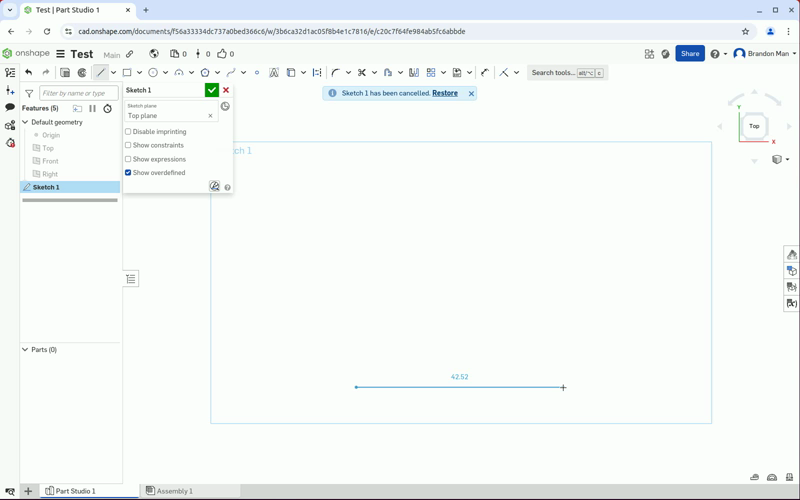
key_up(shift)
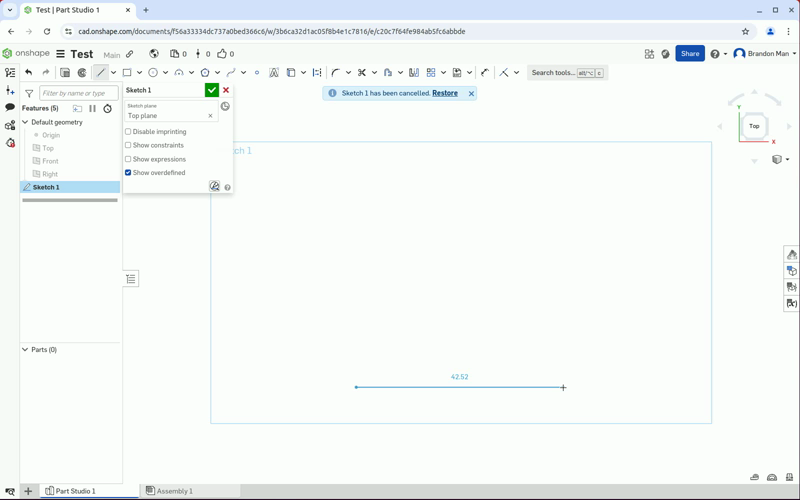
key_down(shift)
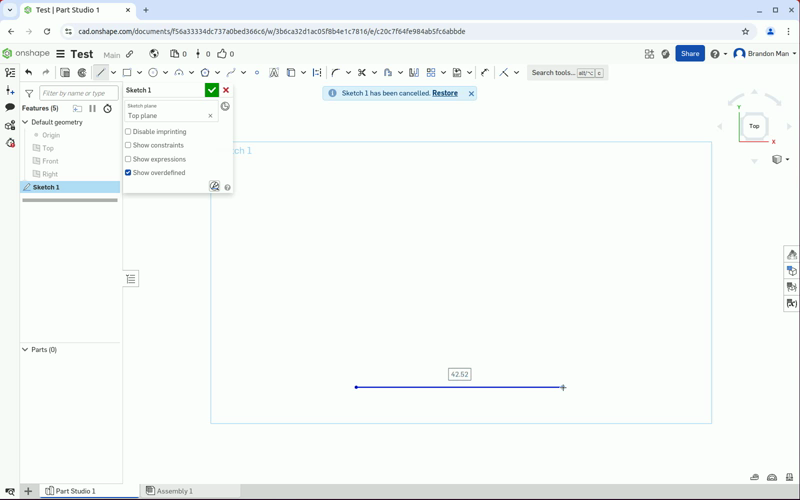
mouse_move(563, 180)
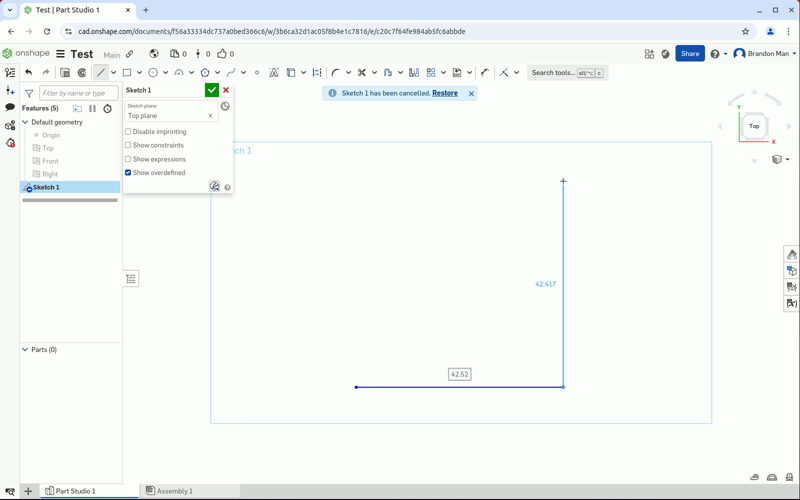
click(563, 180)
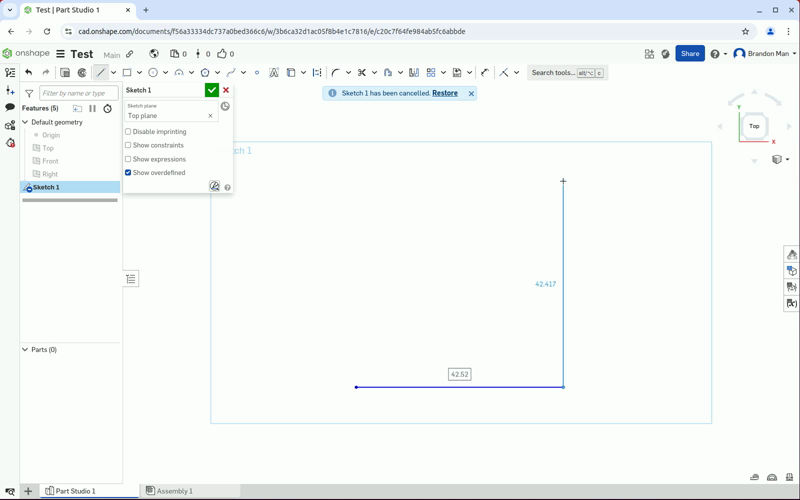
key_up(shift)
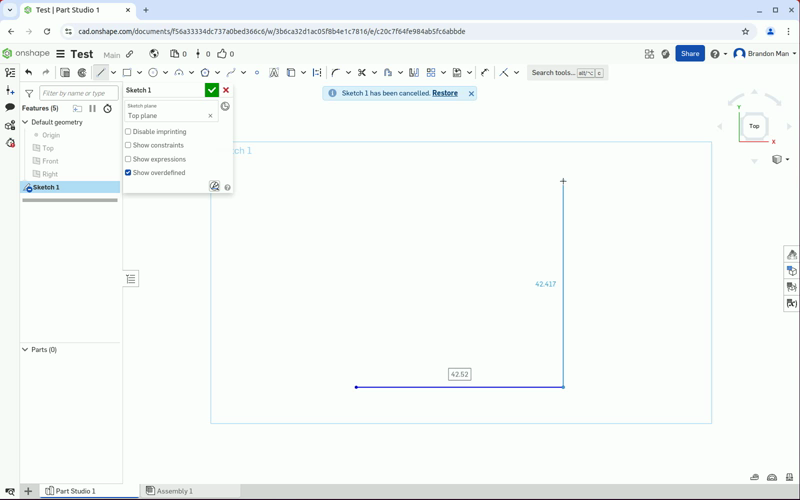
key_down(shift)
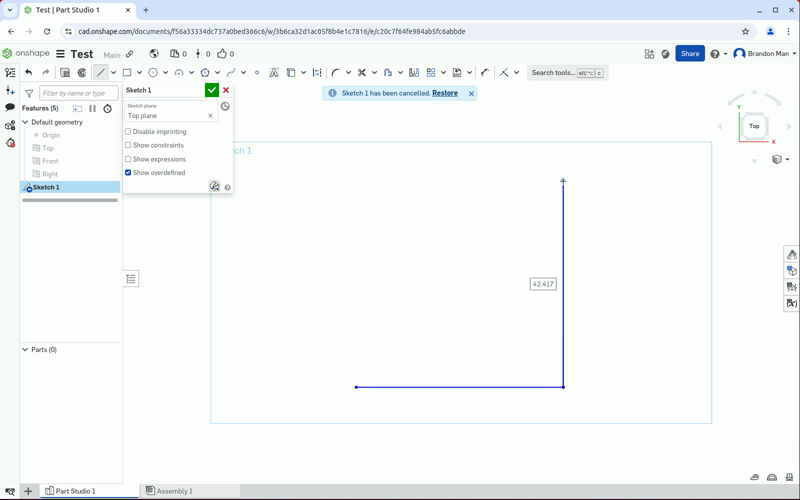
mouse_move(589, 180)
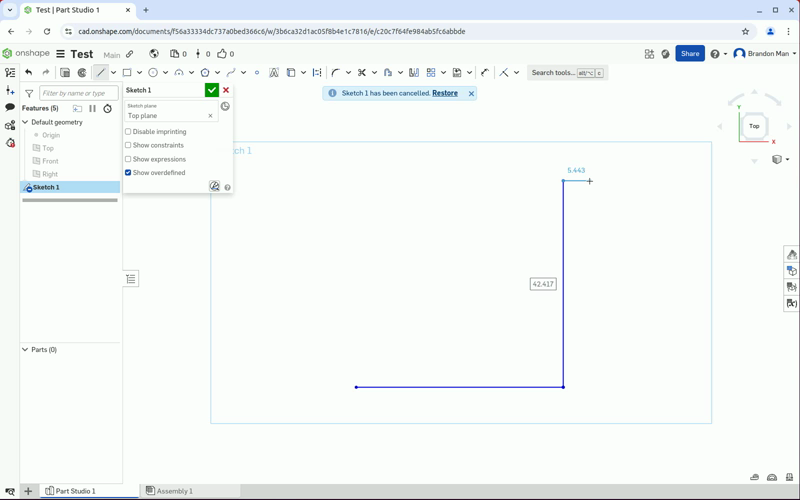
mouse_move(510, 180)
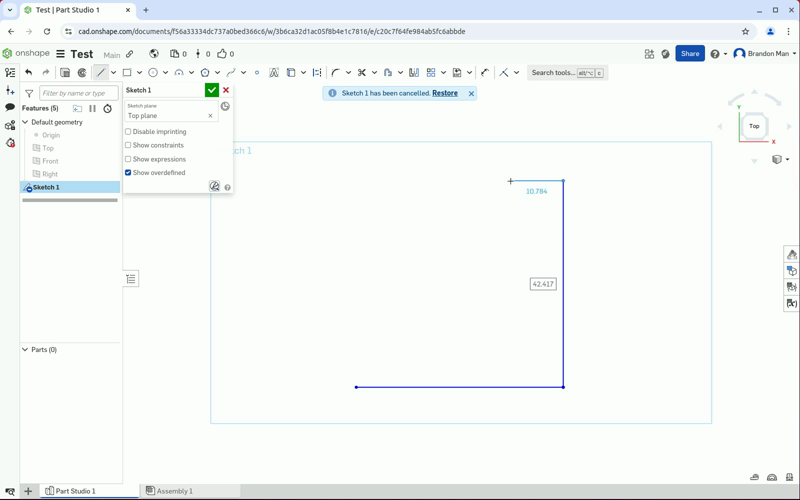
click(510, 180)
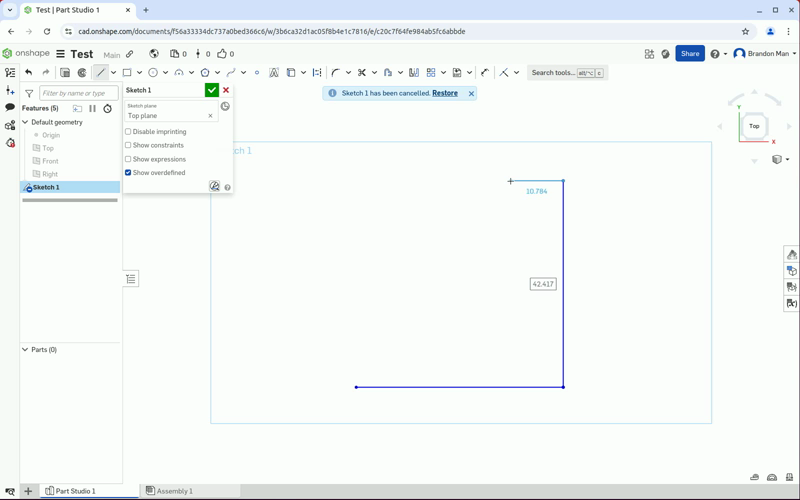
key_up(shift)
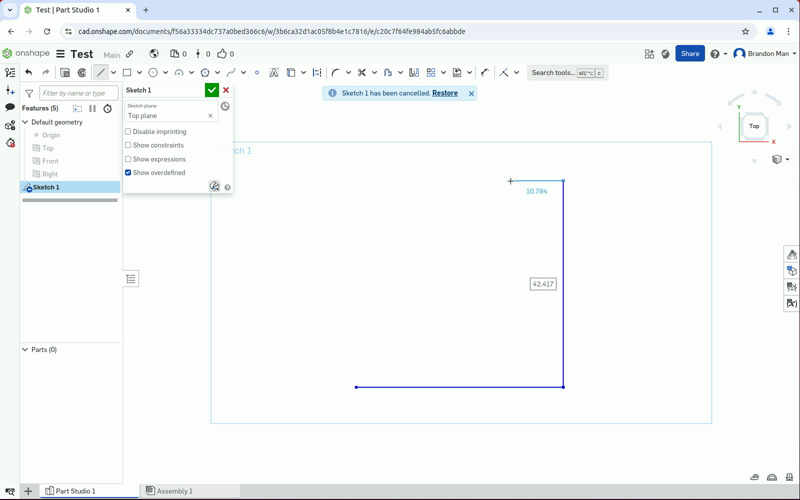
key_down(shift)
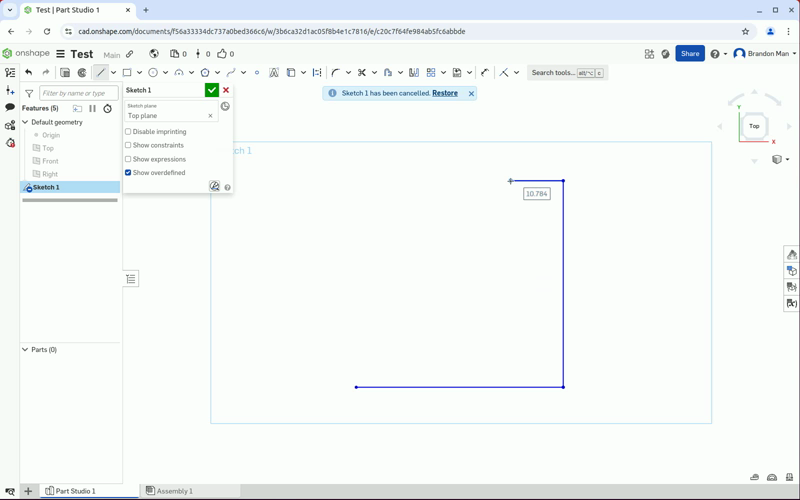
mouse_move(408, 180)
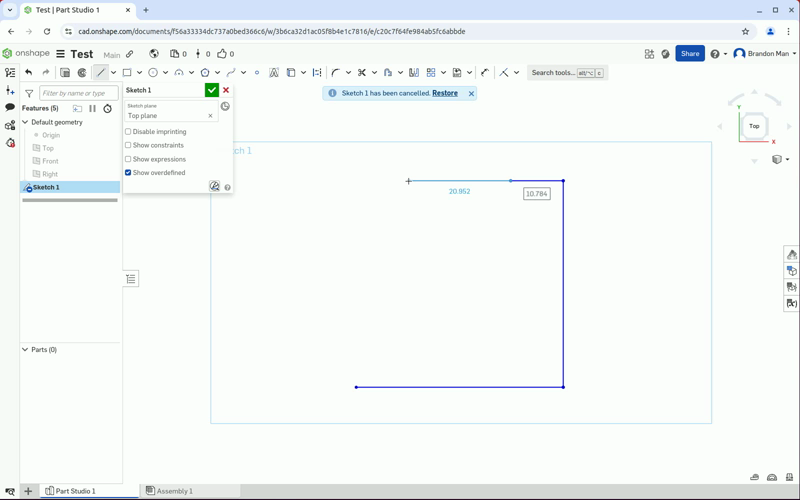
click(408, 180)
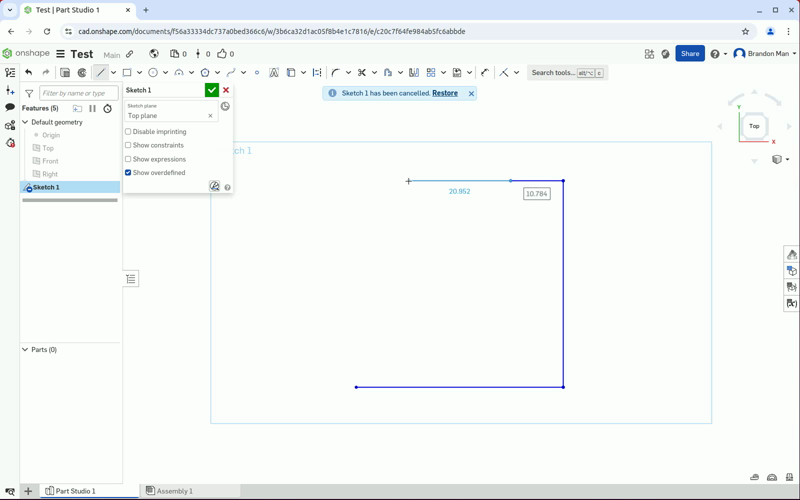
key_up(shift)
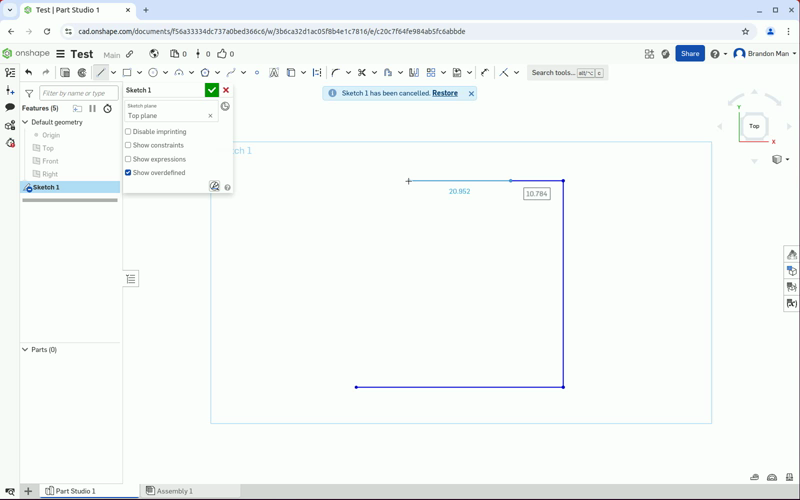
key_down(shift)
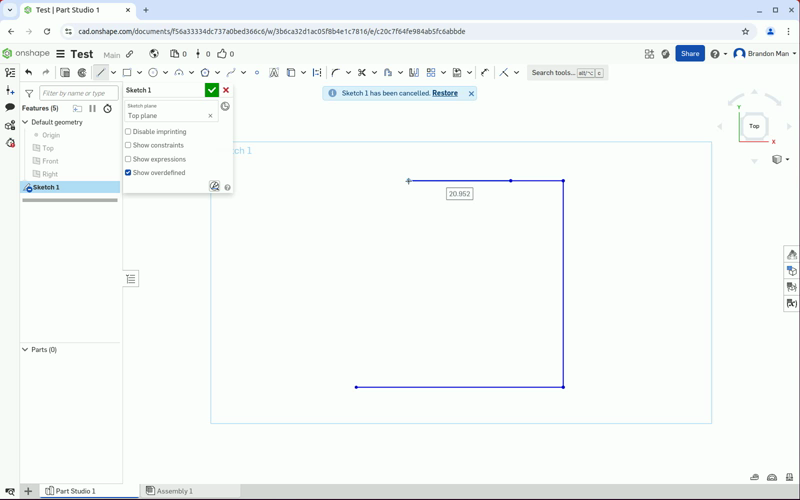
mouse_move(438, 180)
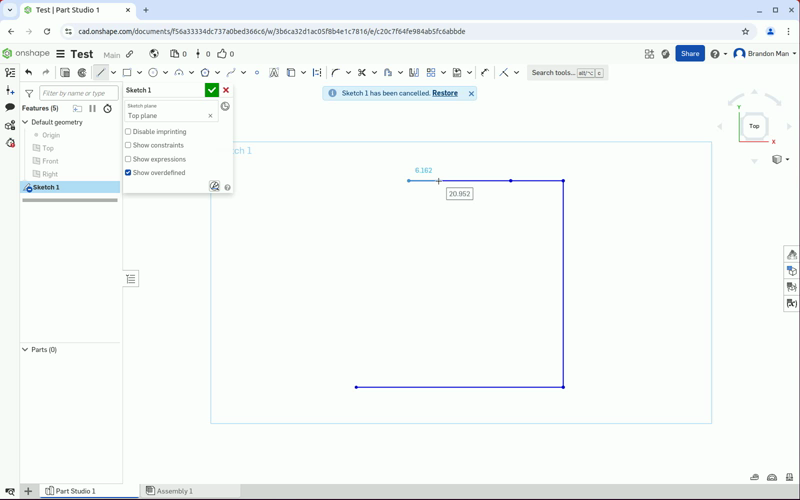
mouse_move(356, 180)
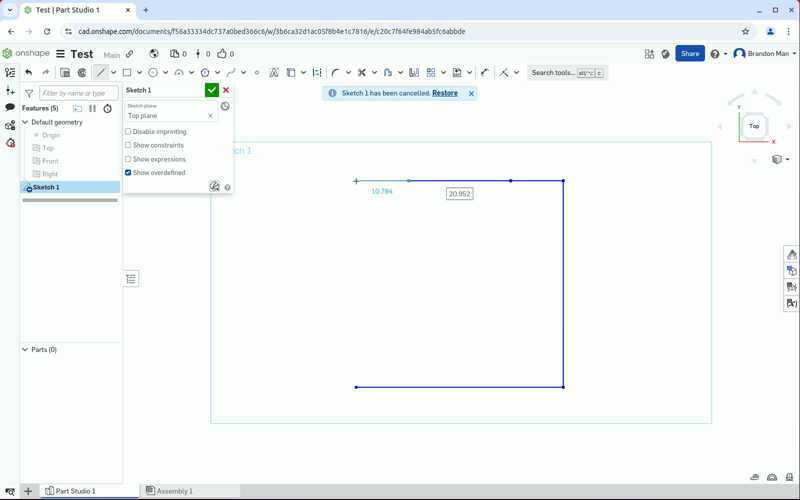
click(356, 180)
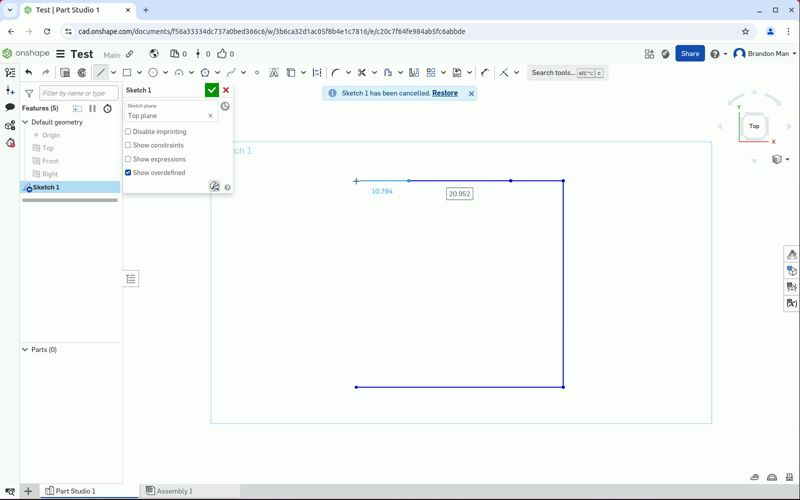
key_up(shift)
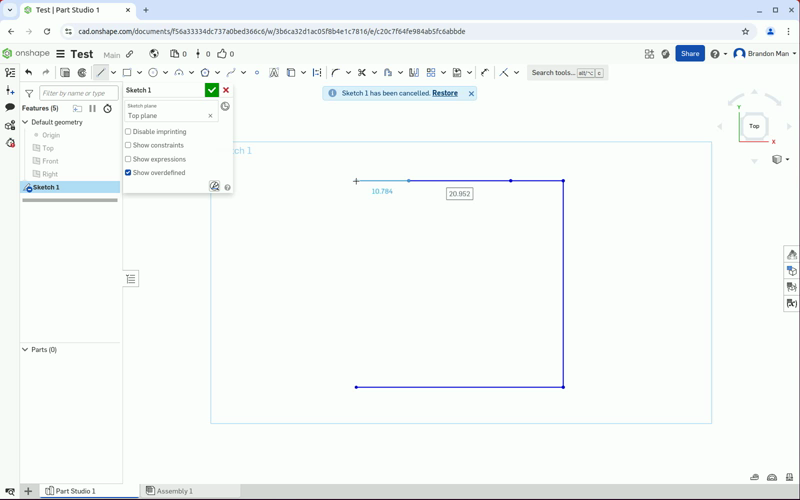
key_down(shift)
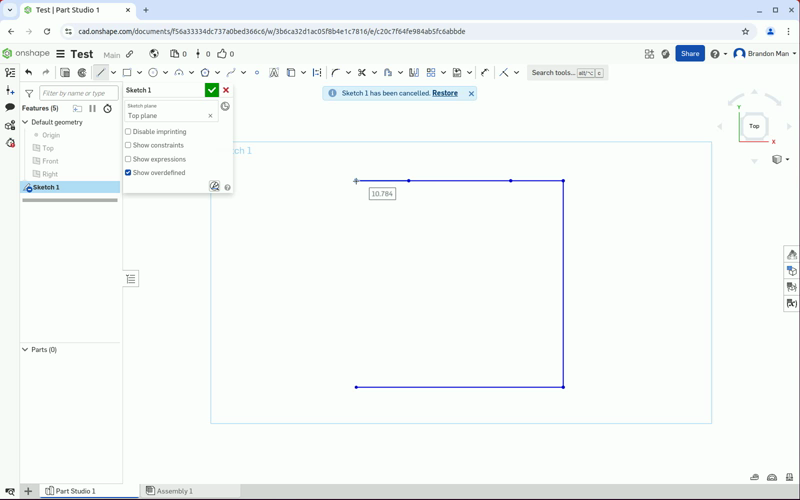
mouse_move(356, 387)
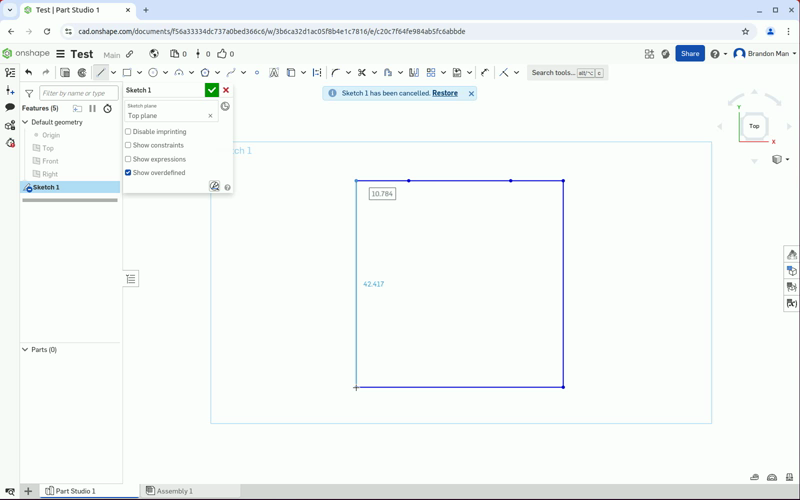
key_up(shift)
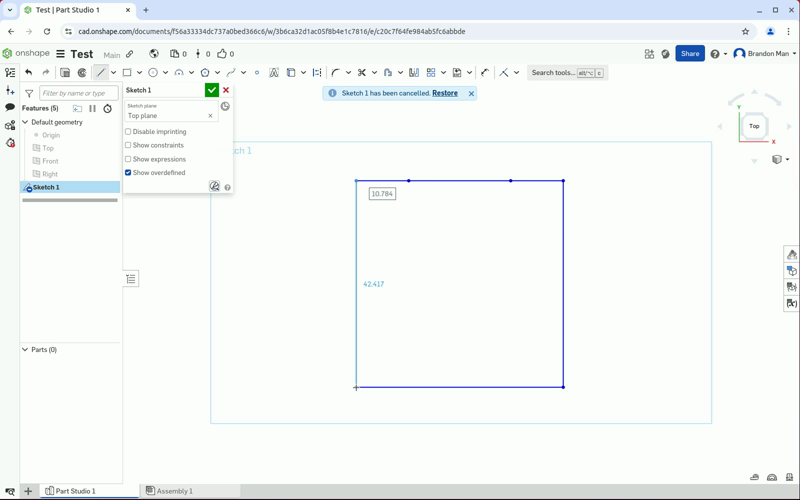
click(356, 387)
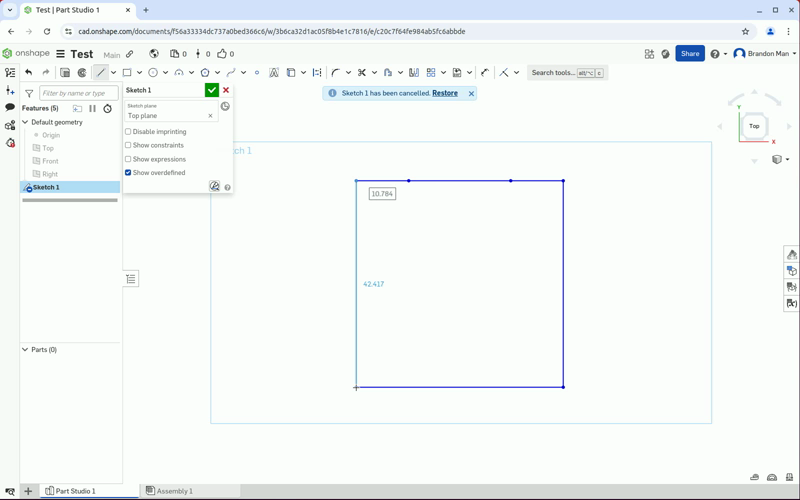
key(esc)
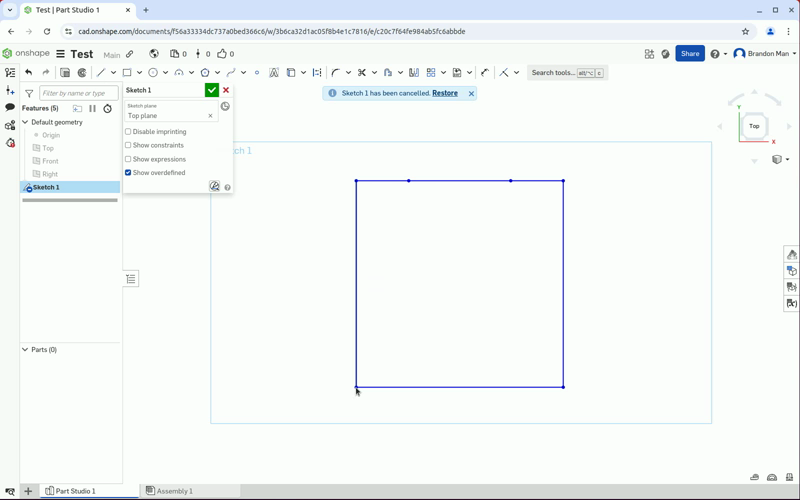
mouse_move(462, 296)
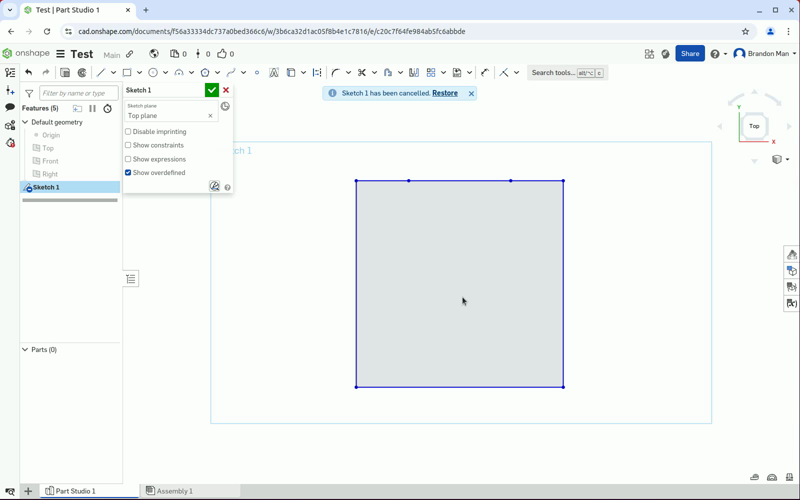
click(462, 296)
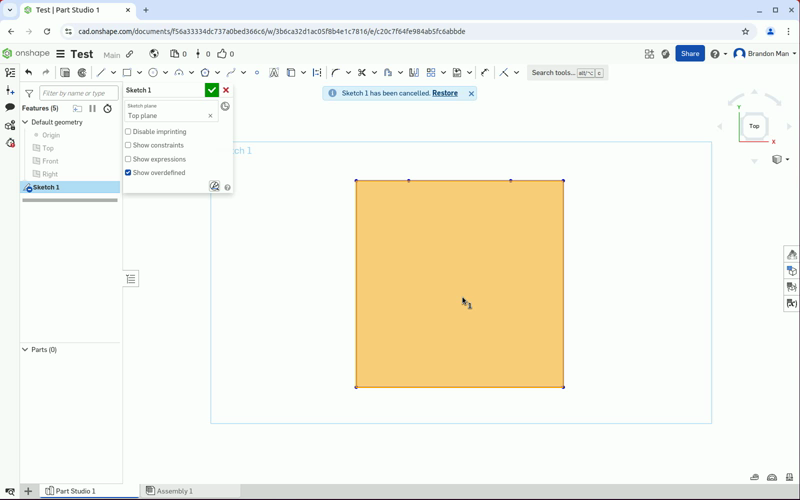
mouse_move(73, 352)
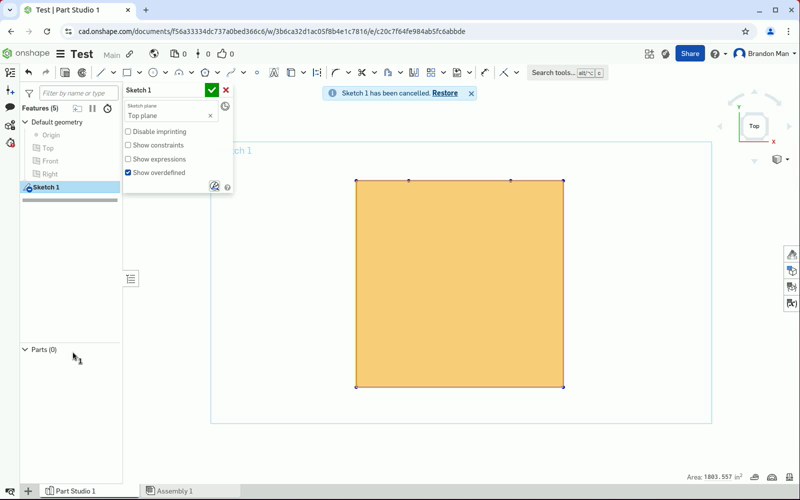
key(shift+y)
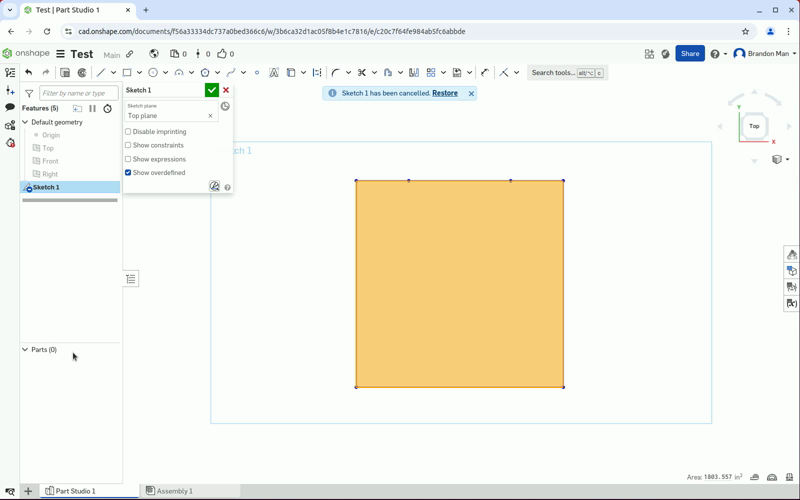
key(shift+e)
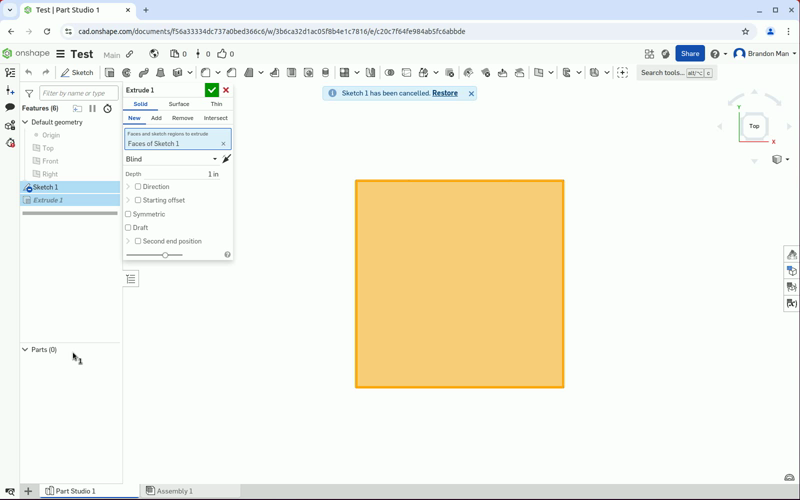
mouse_move(143, 106)
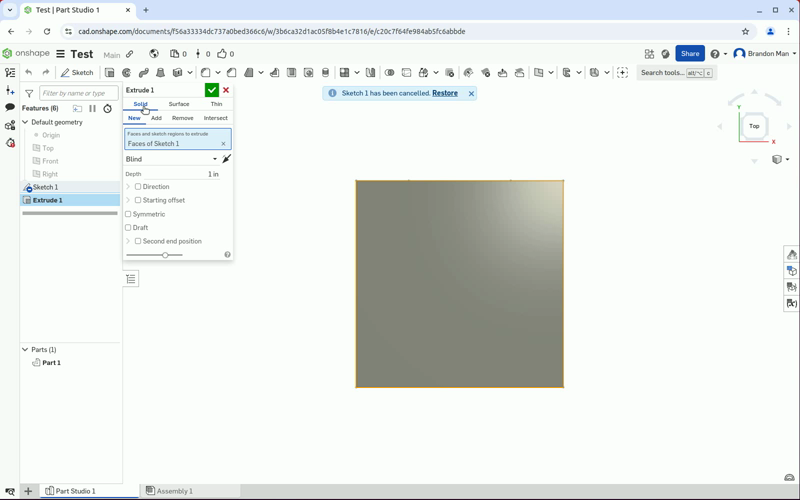
click(143, 106)
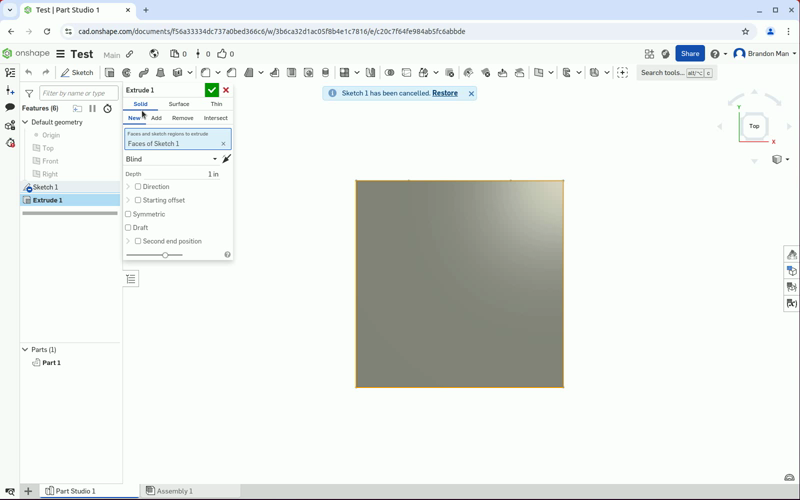
mouse_move(137, 120)
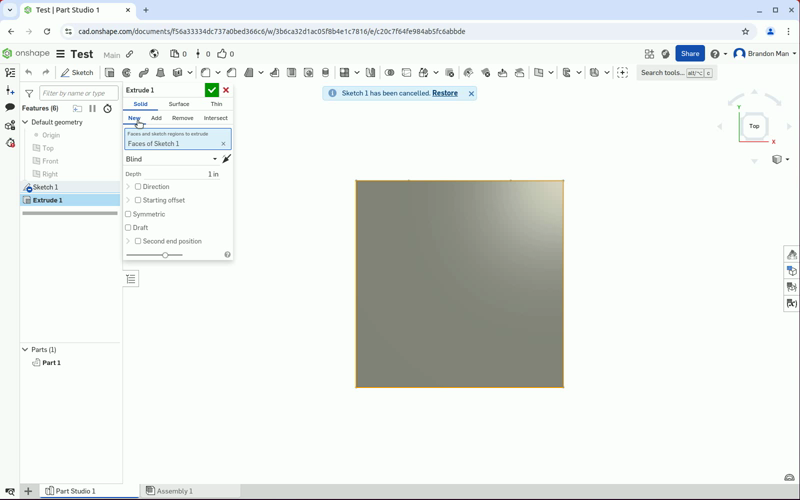
click(137, 120)
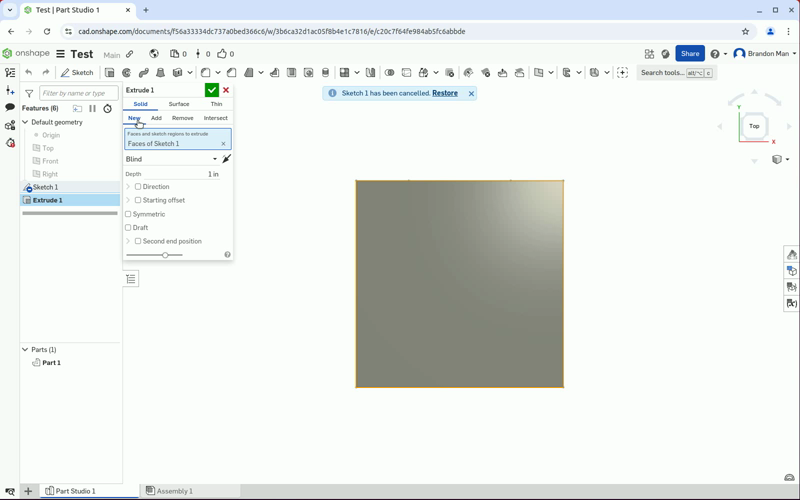
key(tab, 4)
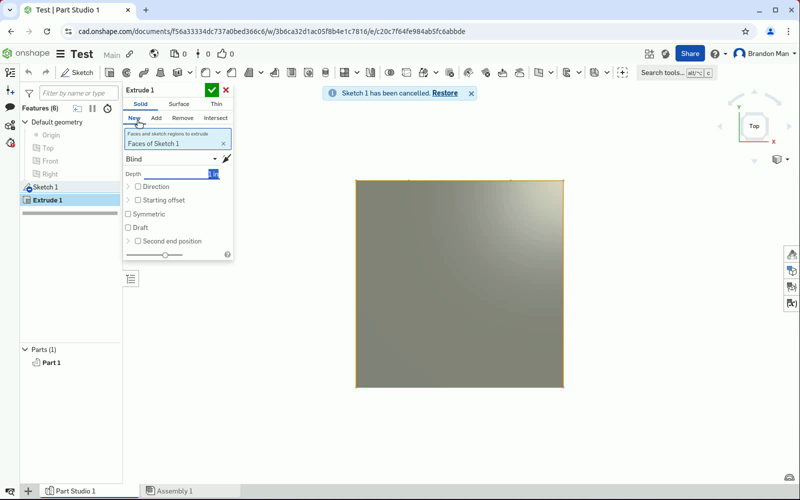
text(1.685)
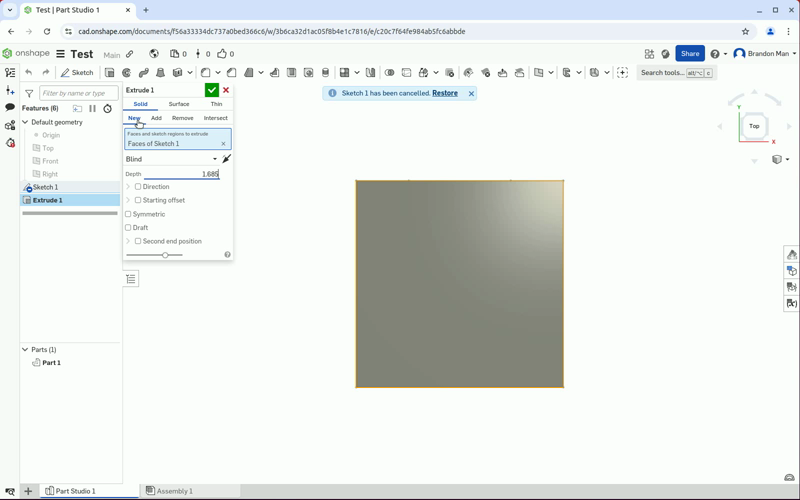
key(enter)
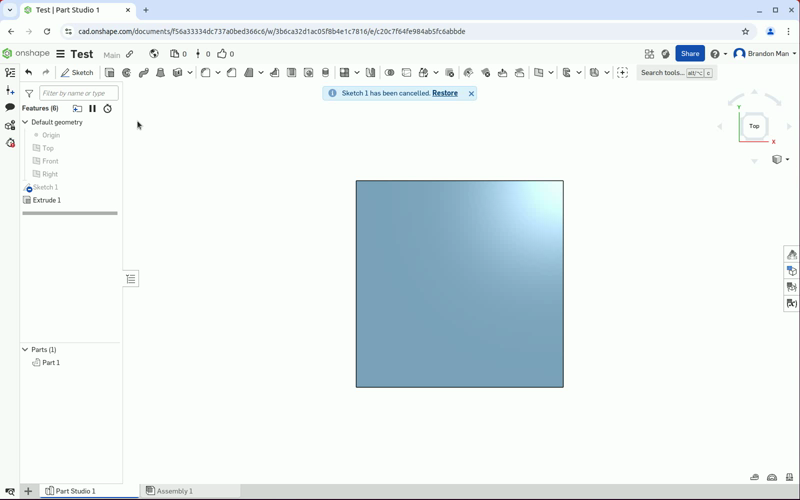
key(shift+h)
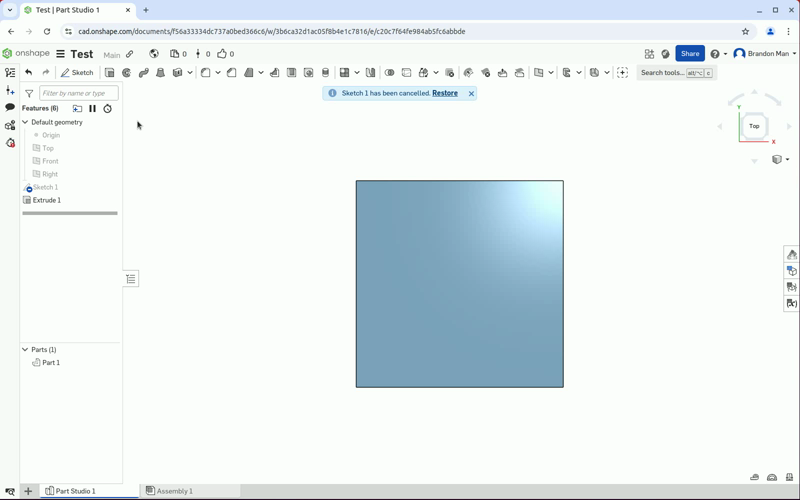
key(shift+h)
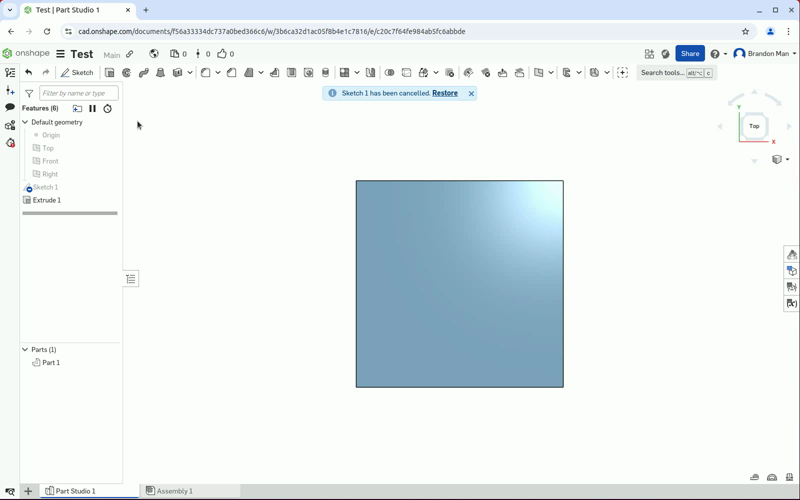
mouse_move(73, 189)
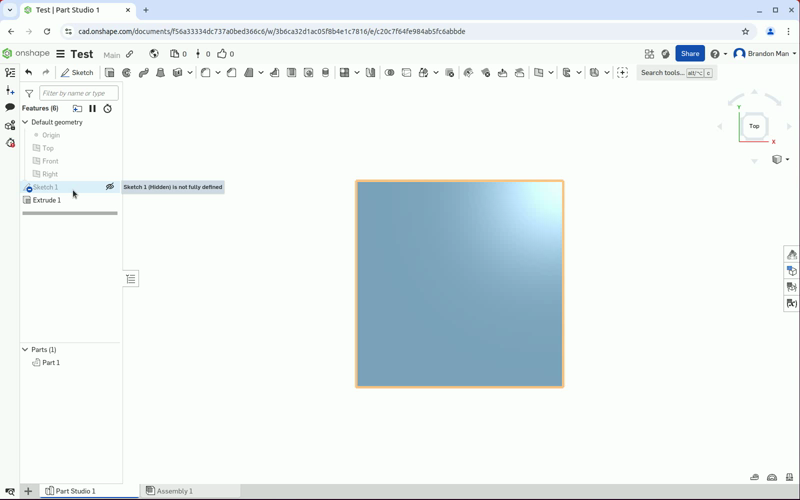
click(73, 189)
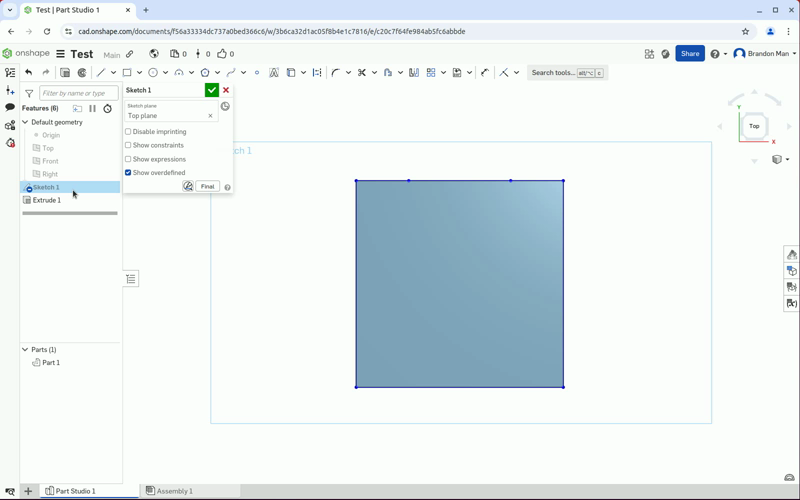
mouse_move(229, 92)
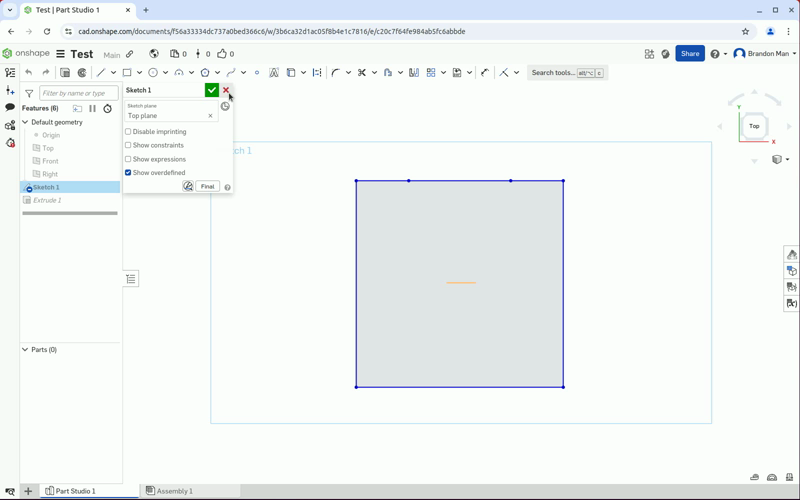
click(229, 92)
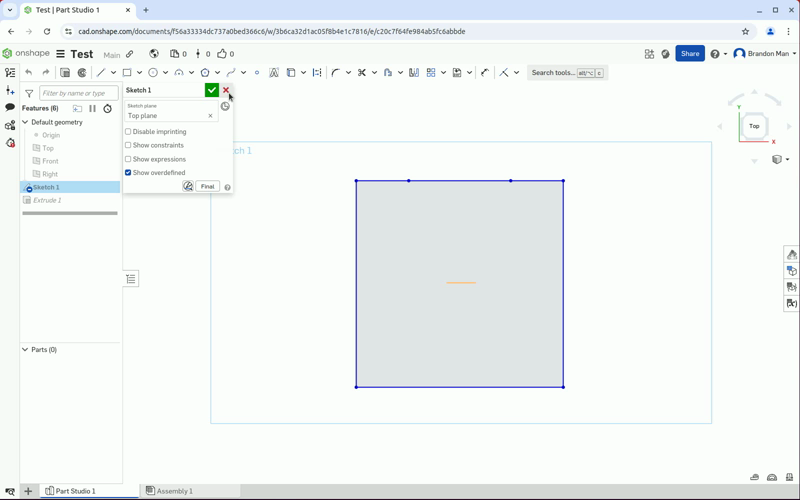
key(shift+s)
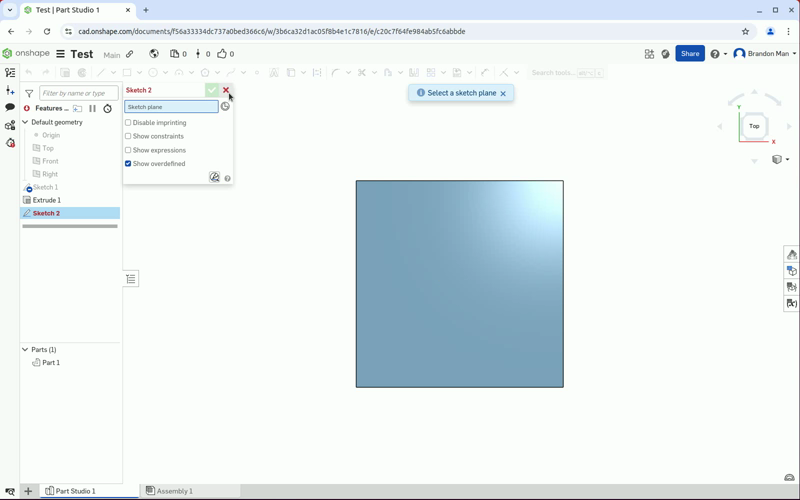
mouse_move(73, 150)
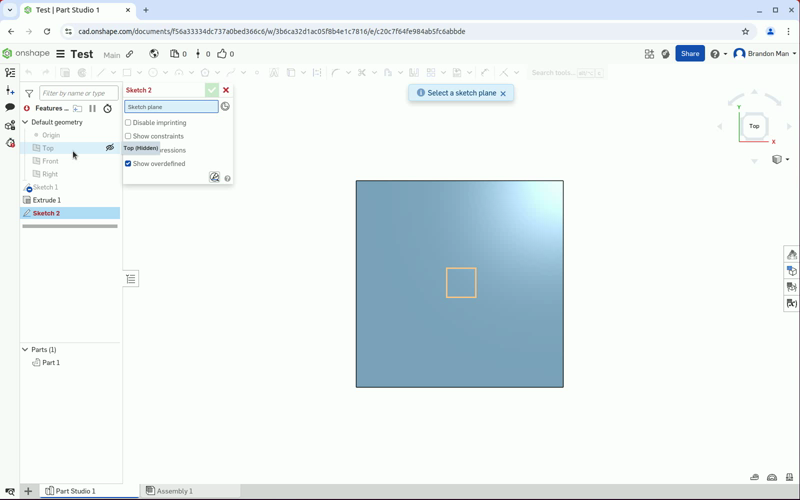
click(73, 150)
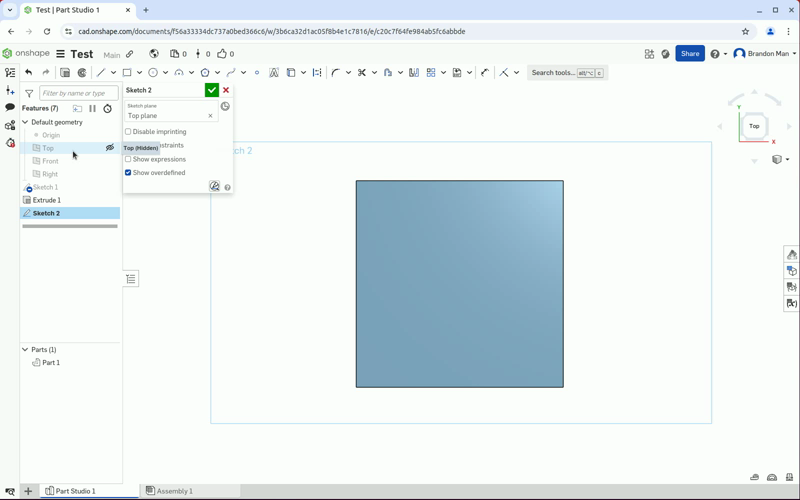
mouse_move(73, 352)
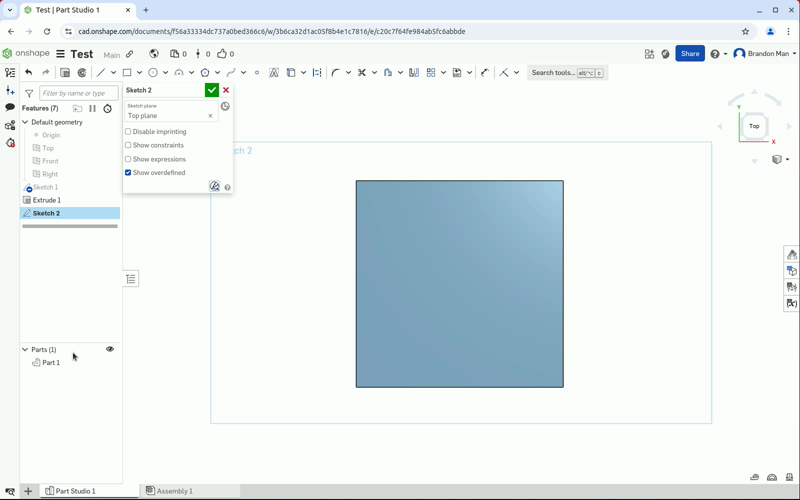
key(y)
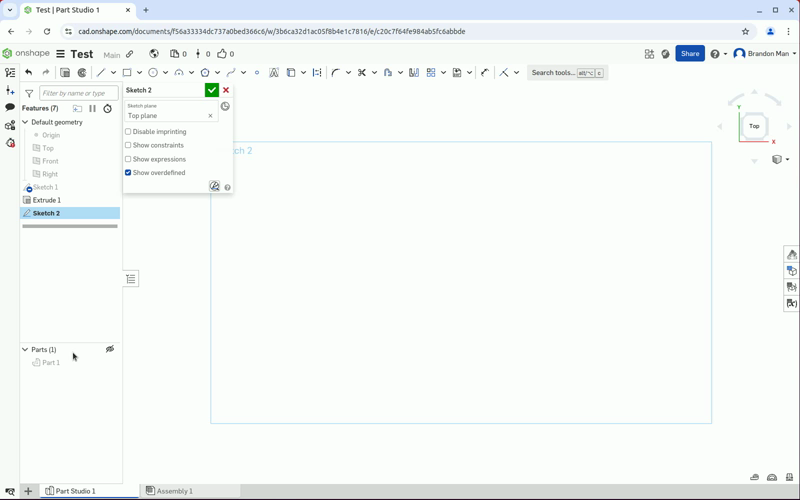
key(l)
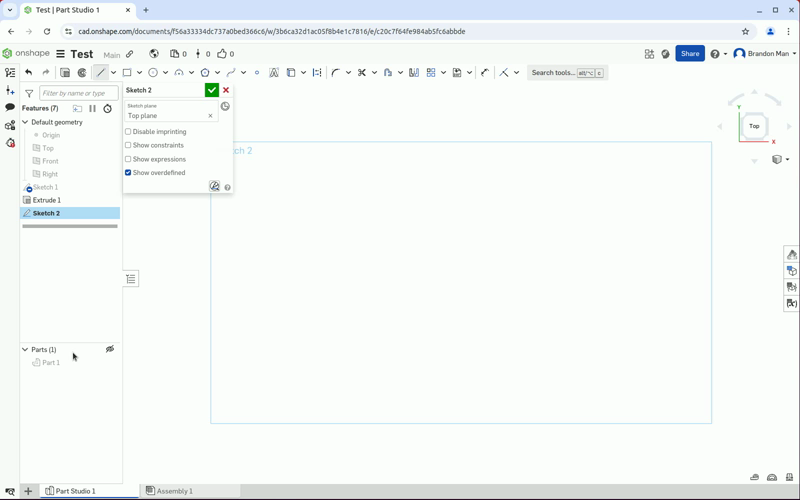
key_down(shift)
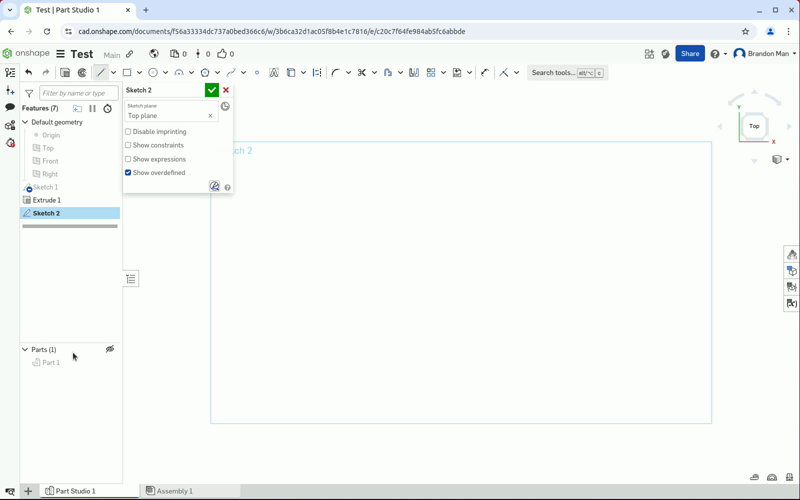
mouse_move(409, 178)
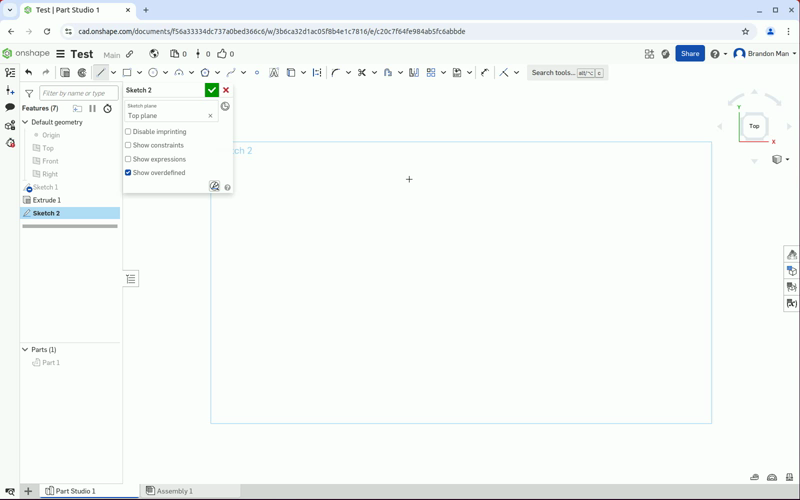
click(409, 178)
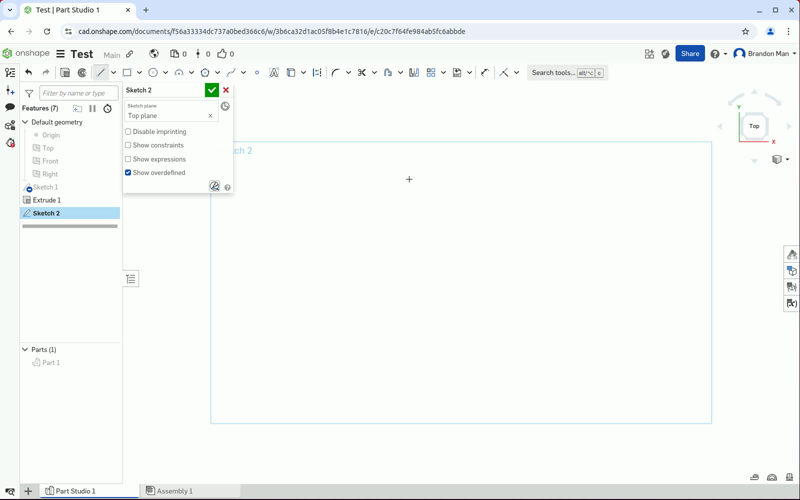
key_up(shift)
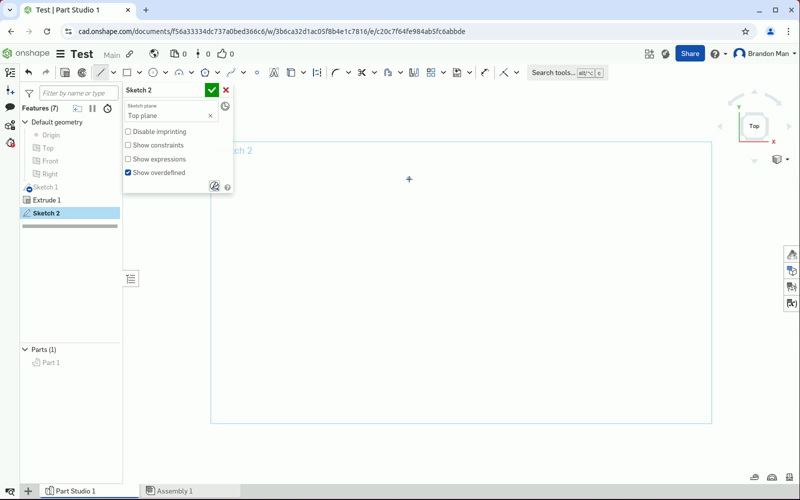
key_down(shift)
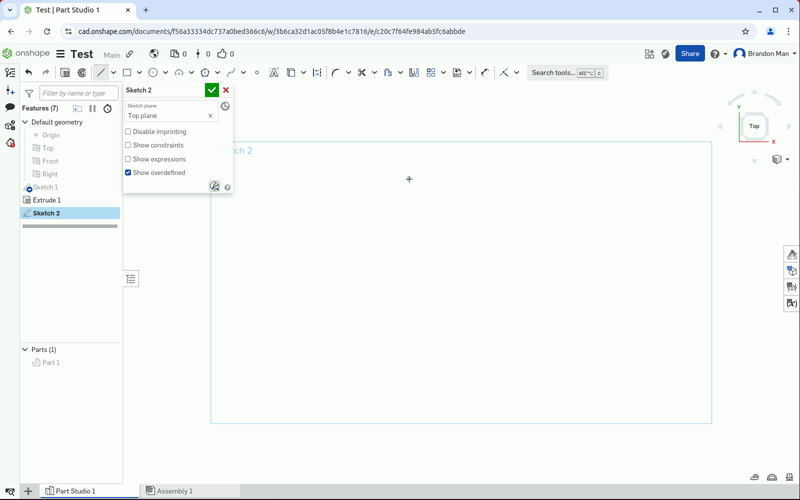
mouse_move(513, 178)
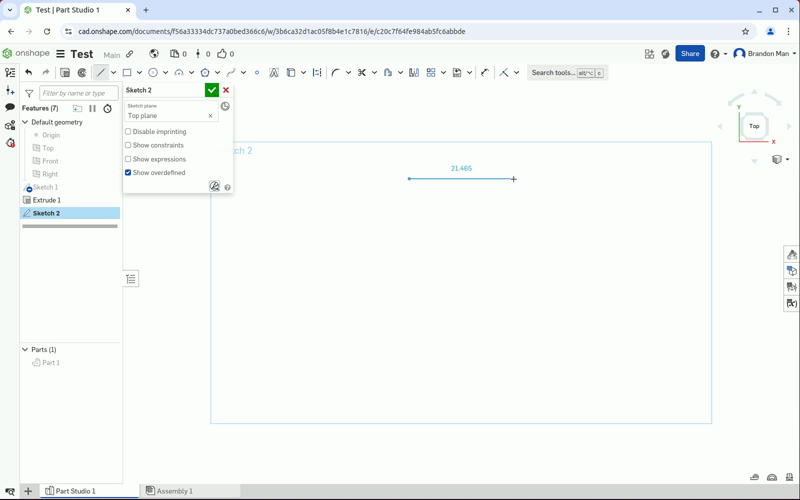
click(513, 178)
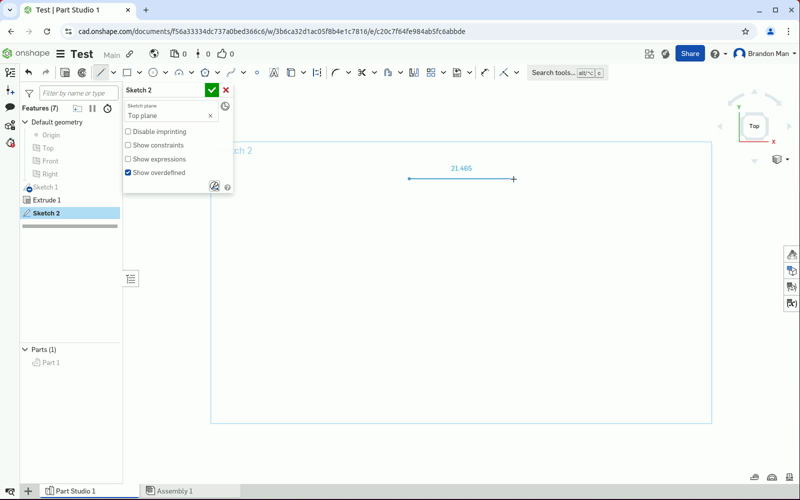
key_up(shift)
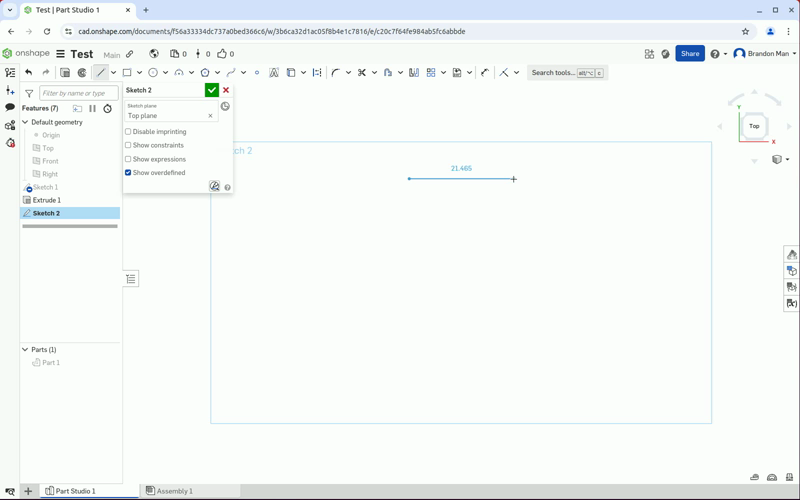
key_down(shift)
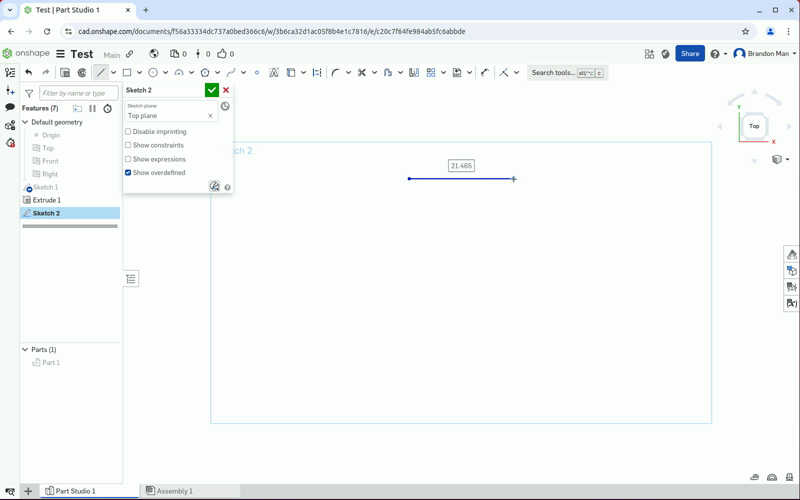
mouse_move(543, 178)
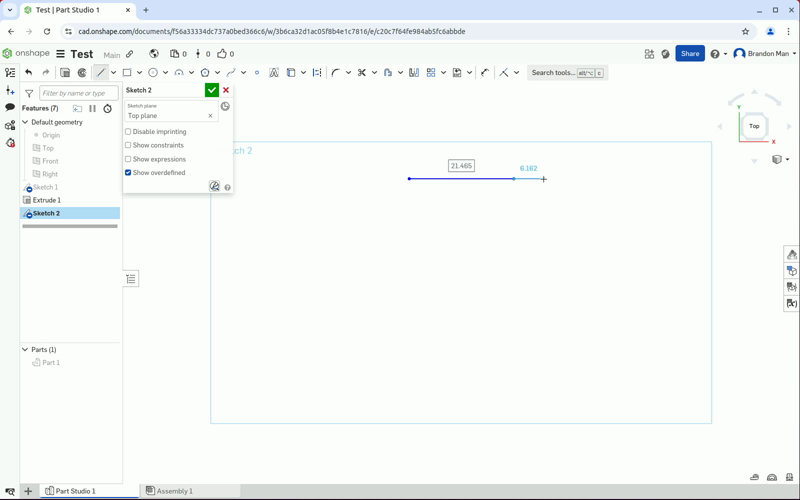
mouse_move(513, 169)
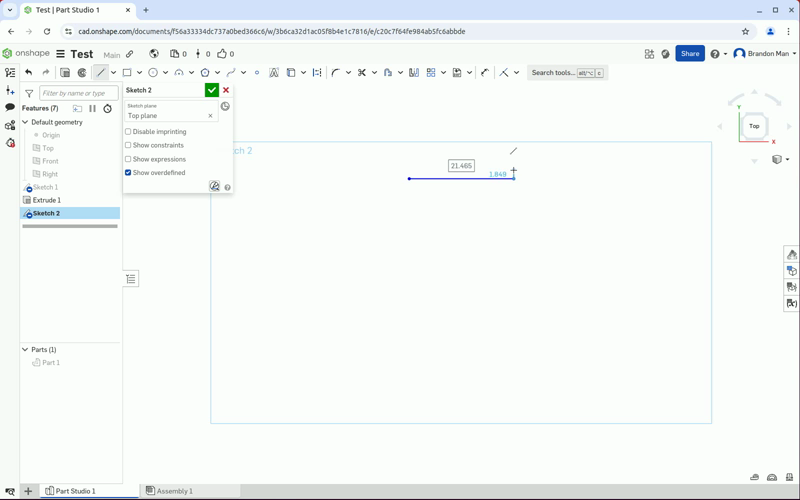
click(513, 169)
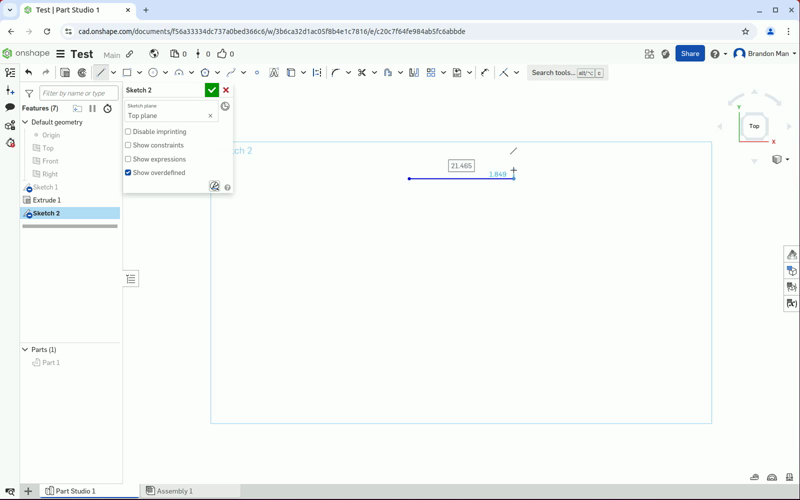
key_up(shift)
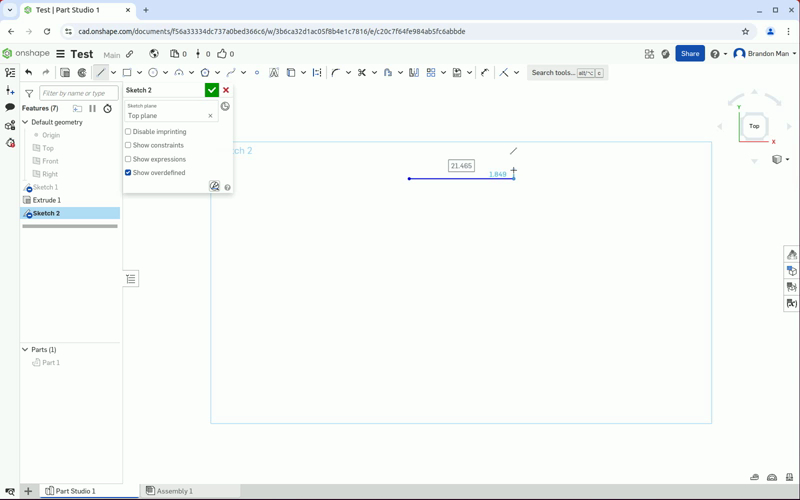
key_down(shift)
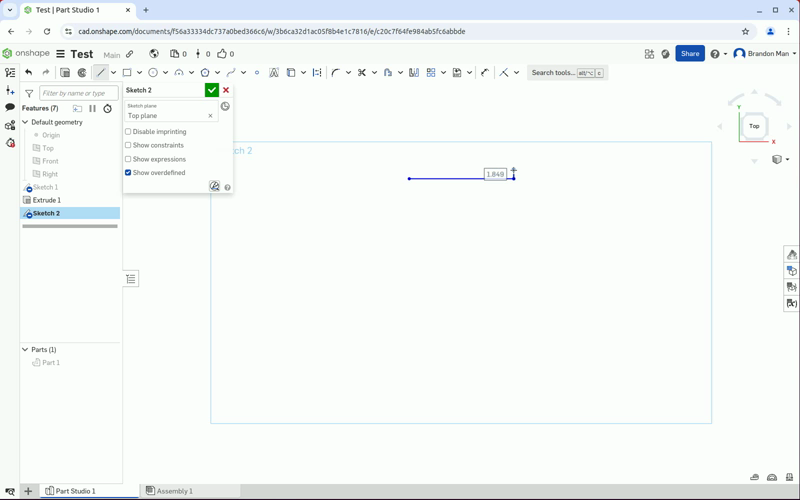
mouse_move(409, 169)
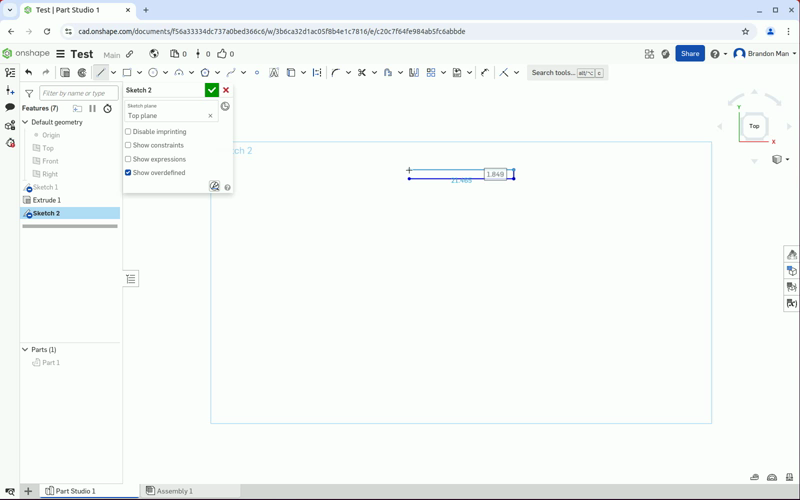
click(409, 169)
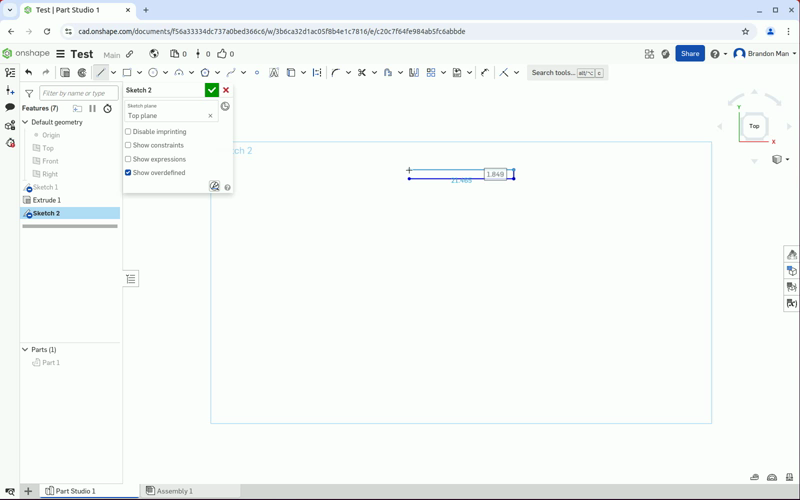
key_up(shift)
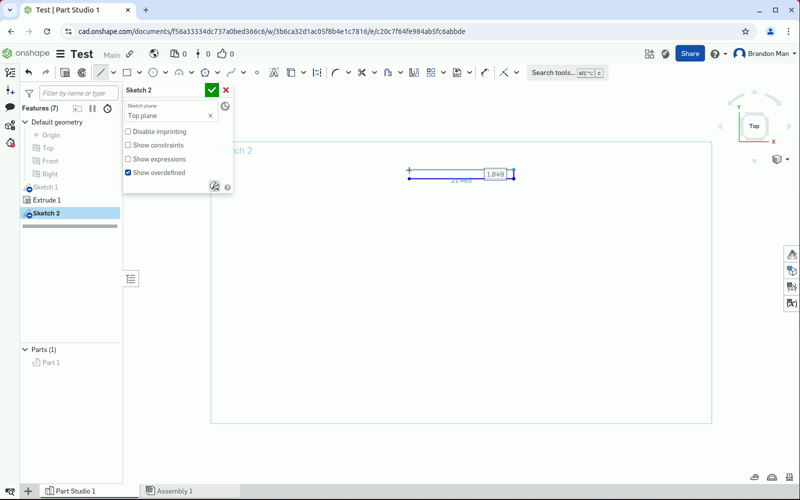
mouse_move(439, 169)
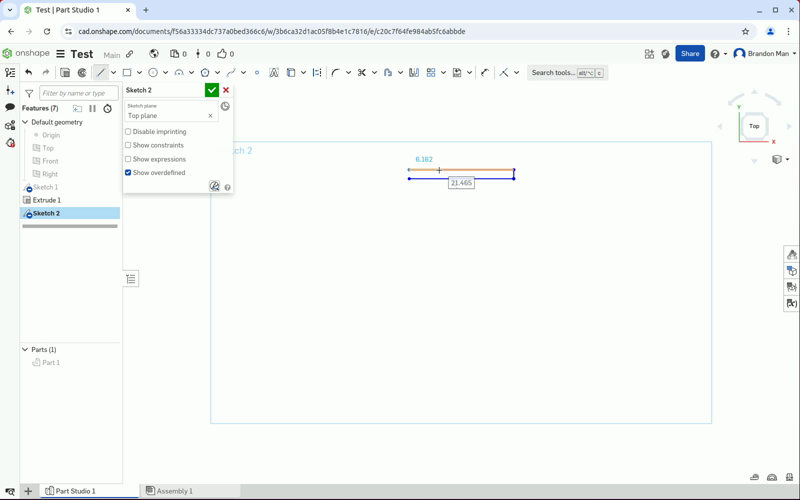
key_down(shift)
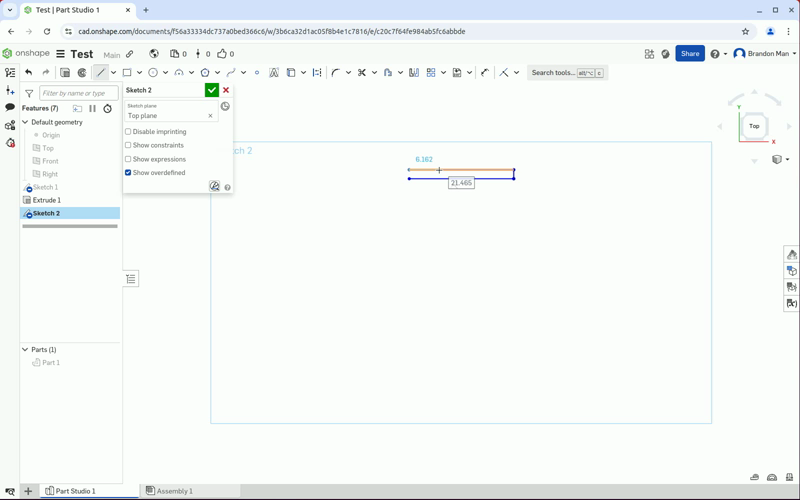
mouse_move(409, 178)
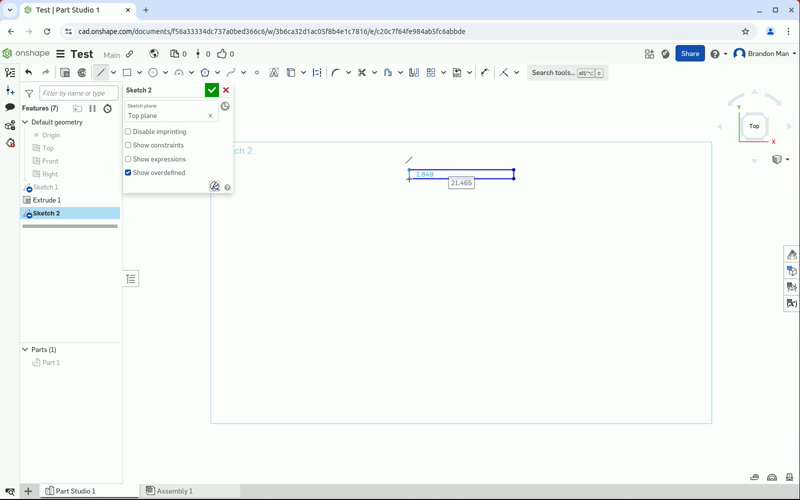
key_up(shift)
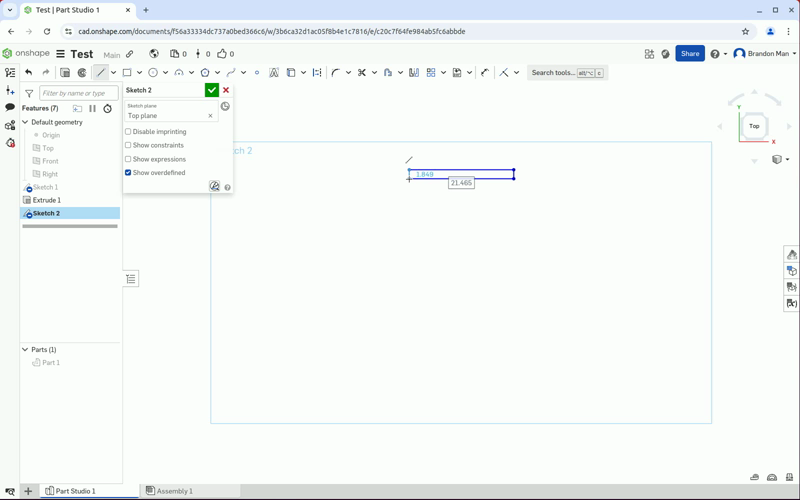
click(409, 178)
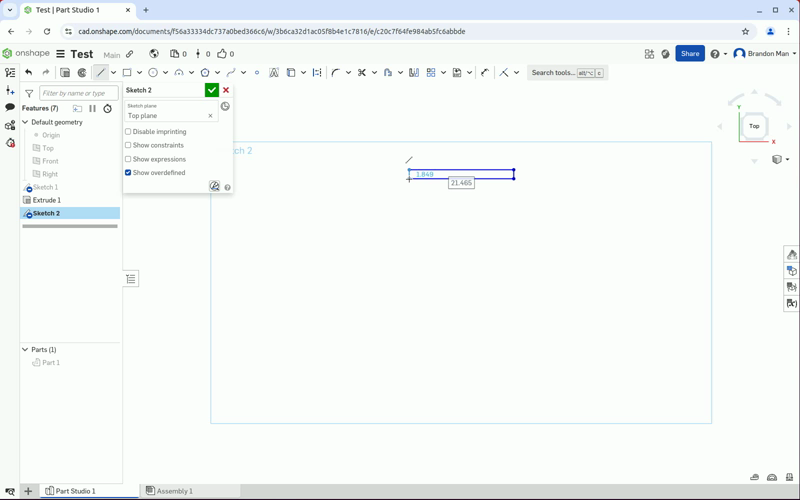
key(esc)
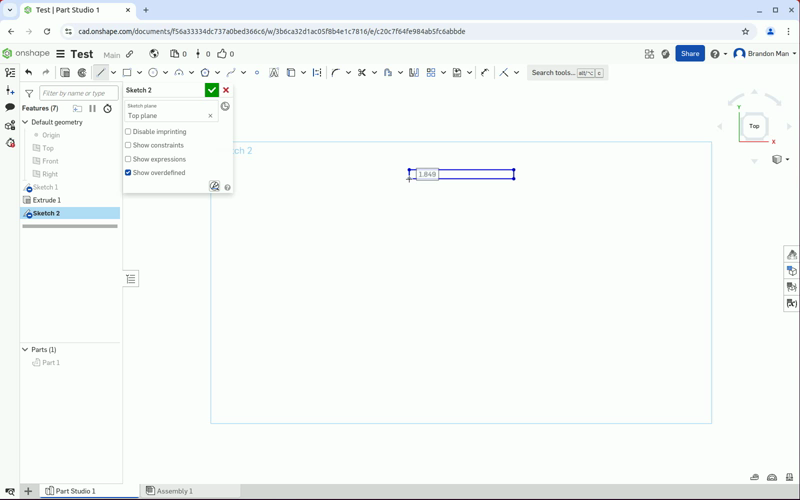
mouse_move(464, 172)
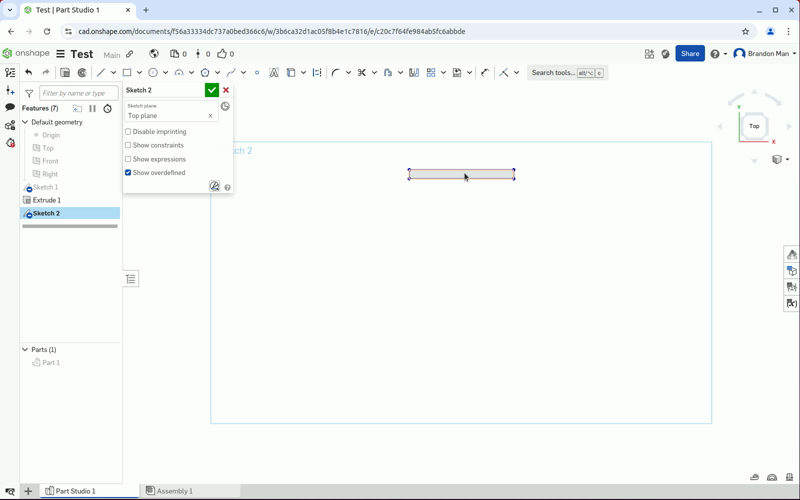
scroll(6)
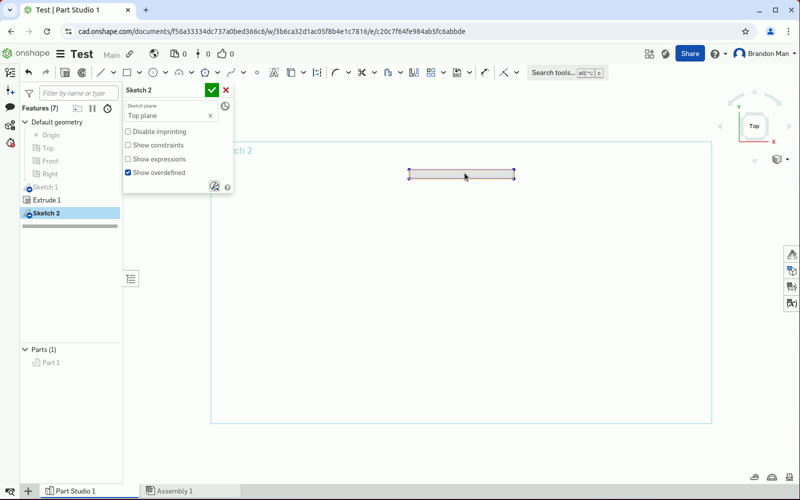
scroll(6)
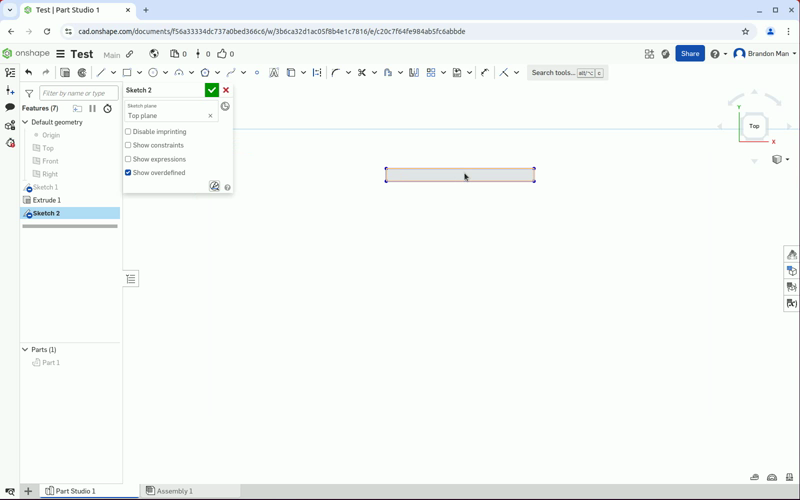
scroll(6)
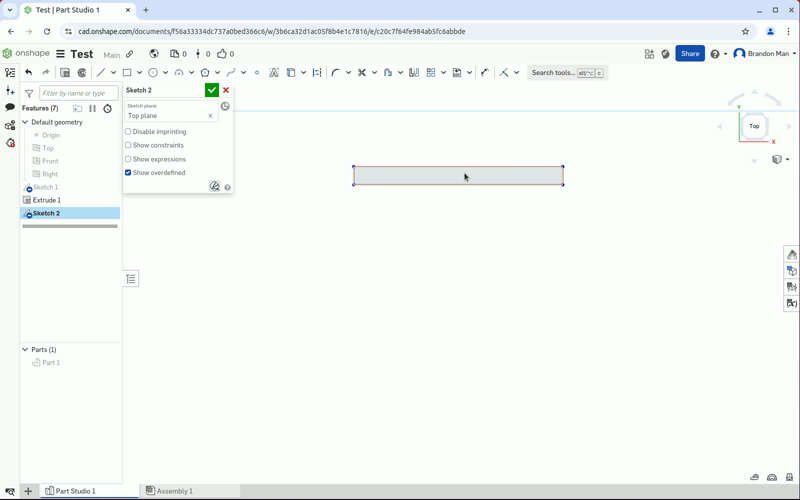
scroll(6)
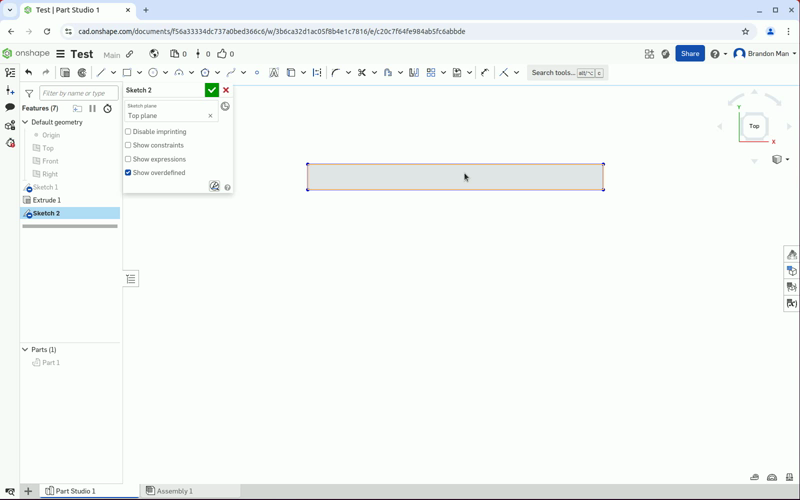
scroll(6)
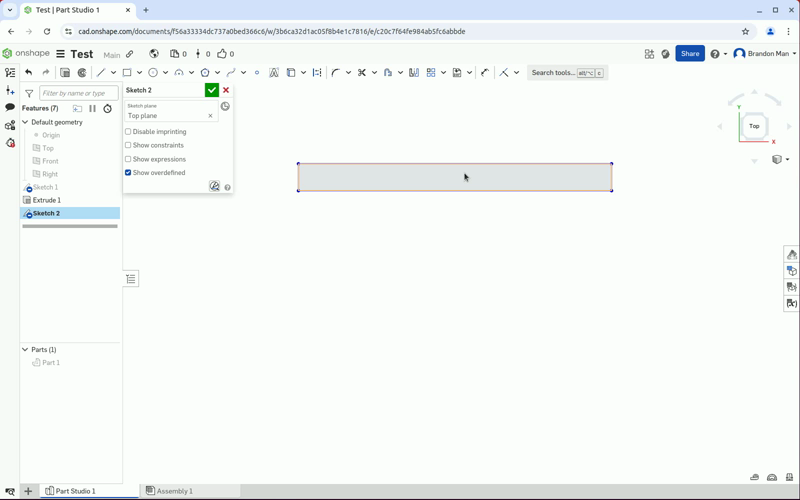
scroll(6)
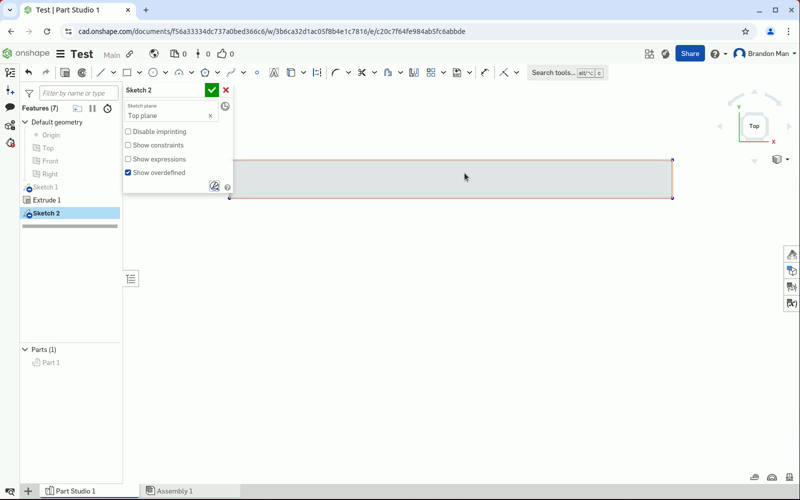
scroll(6)
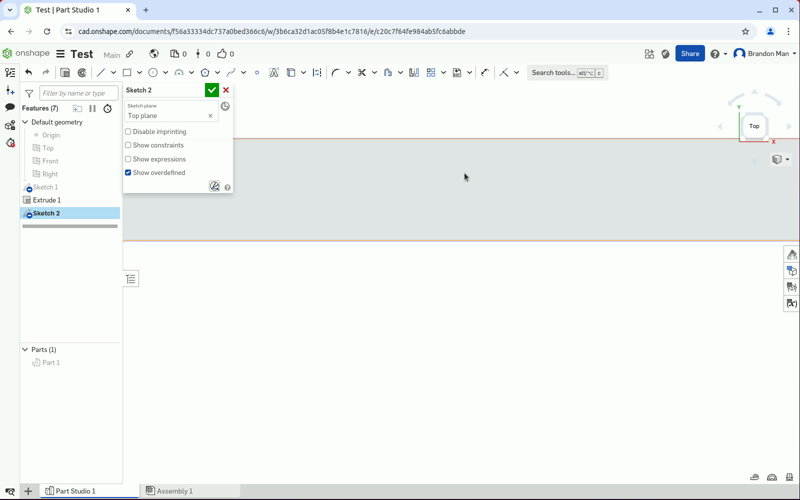
click(464, 172)
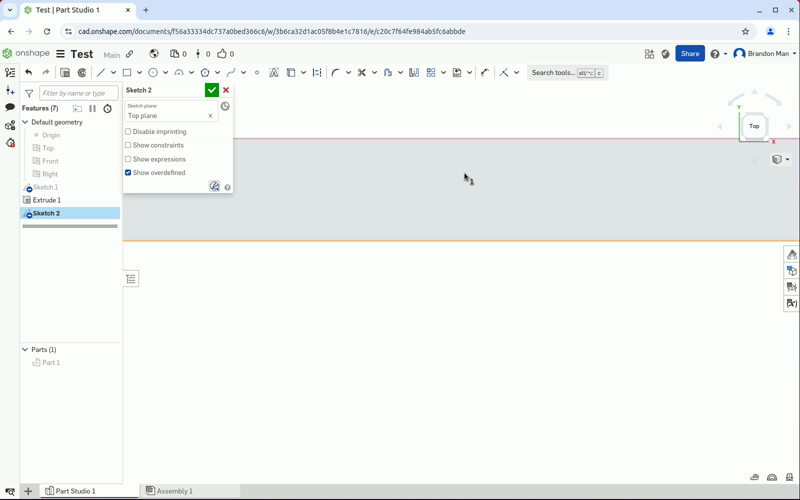
scroll(-6)
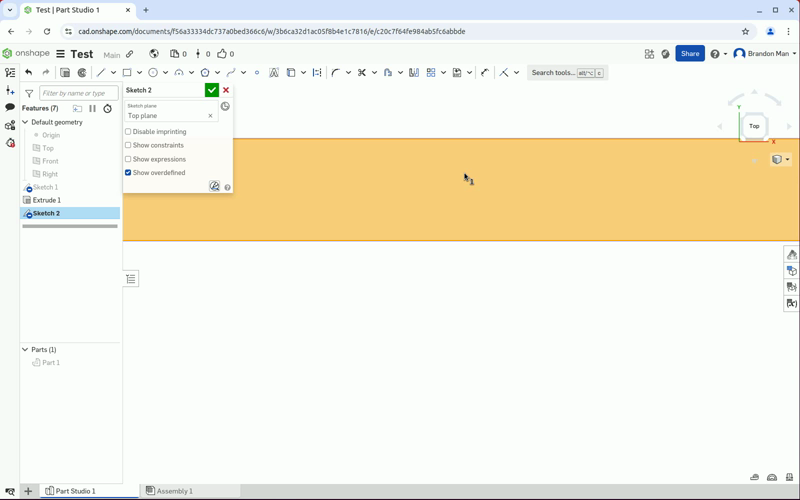
scroll(-6)
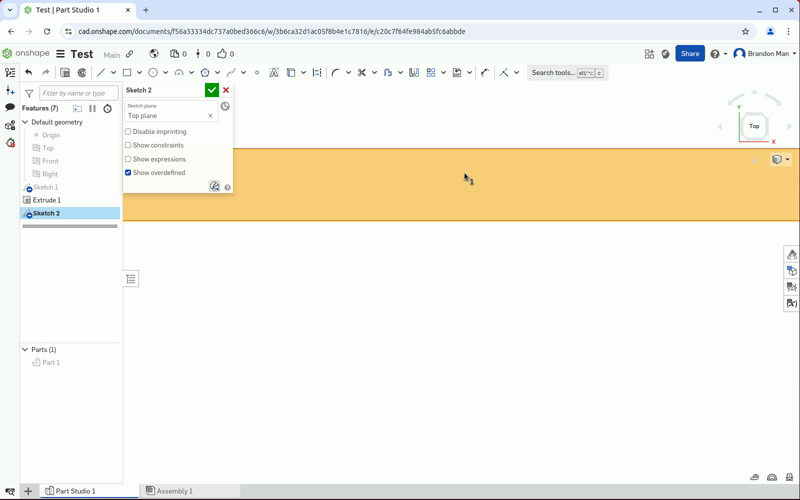
scroll(-6)
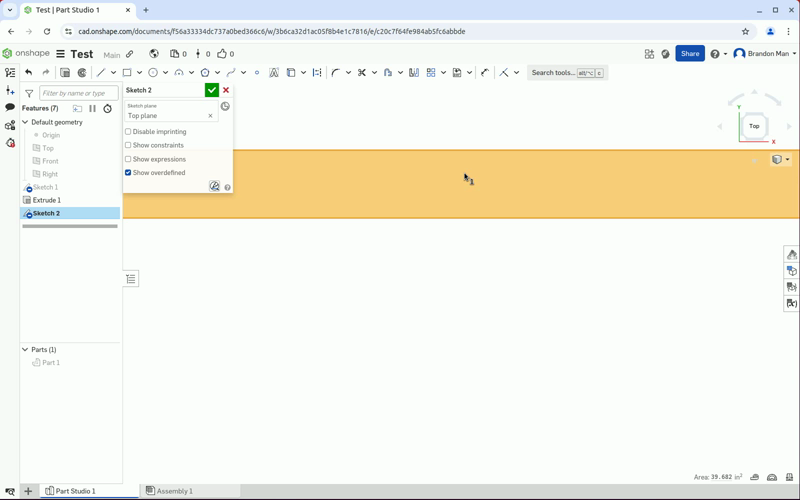
scroll(-6)
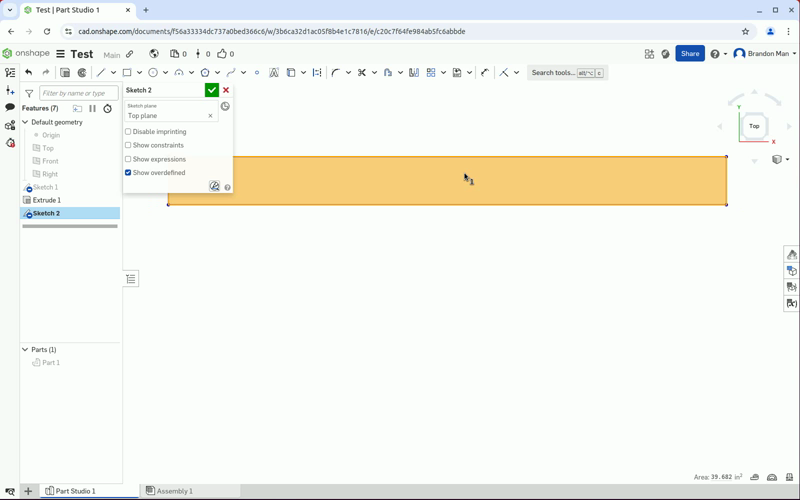
scroll(-6)
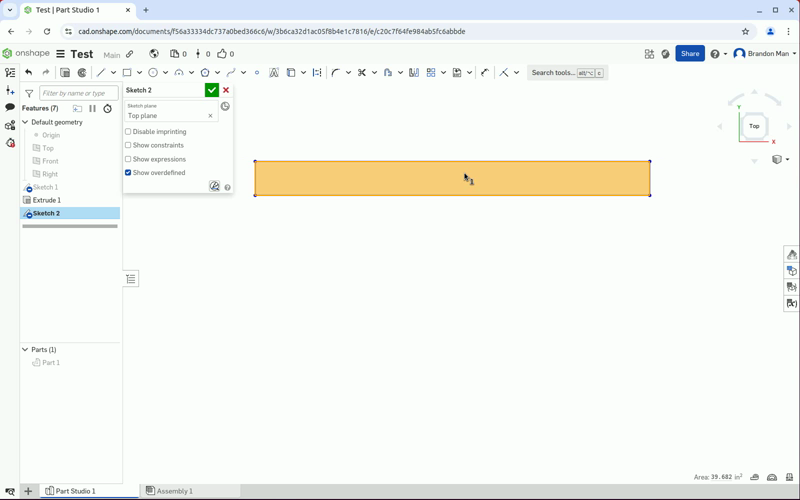
scroll(-6)
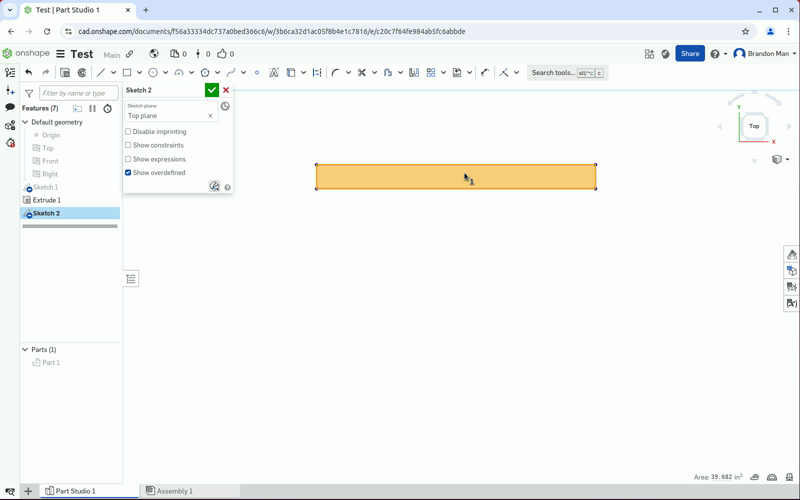
scroll(-6)
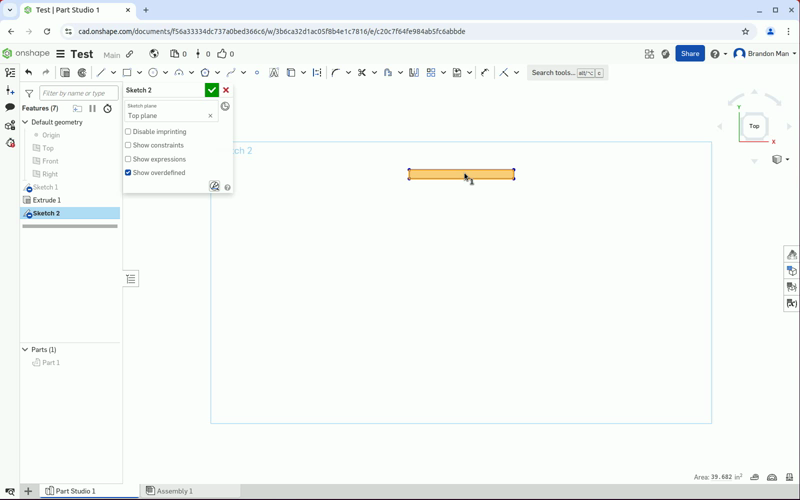
mouse_move(73, 352)
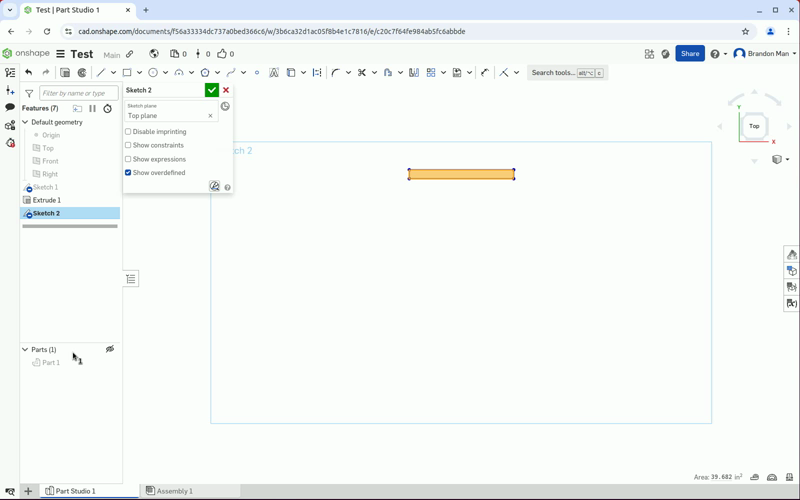
key(shift+y)
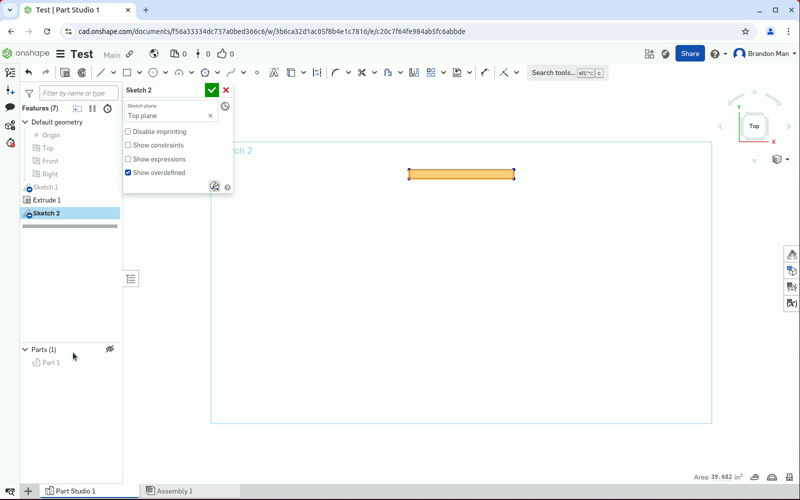
key(shift+e)
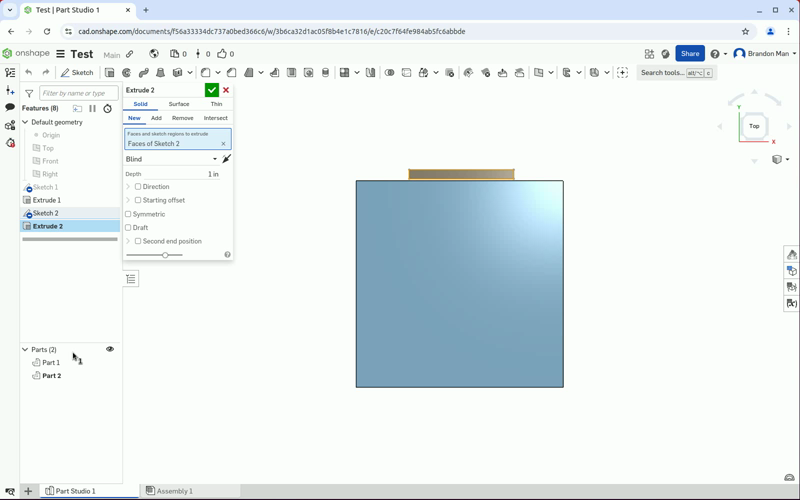
mouse_move(143, 106)
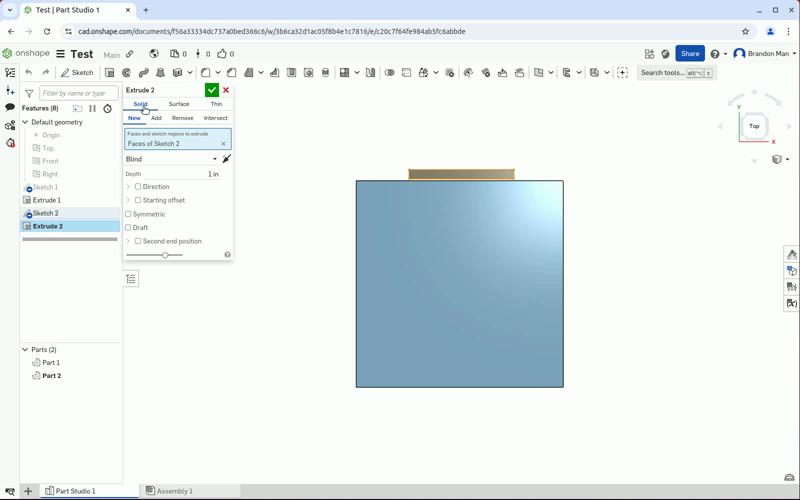
click(143, 106)
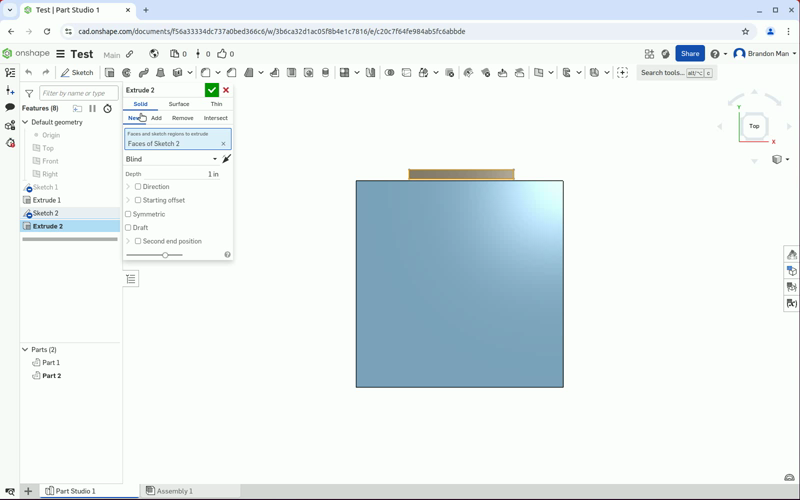
mouse_move(137, 120)
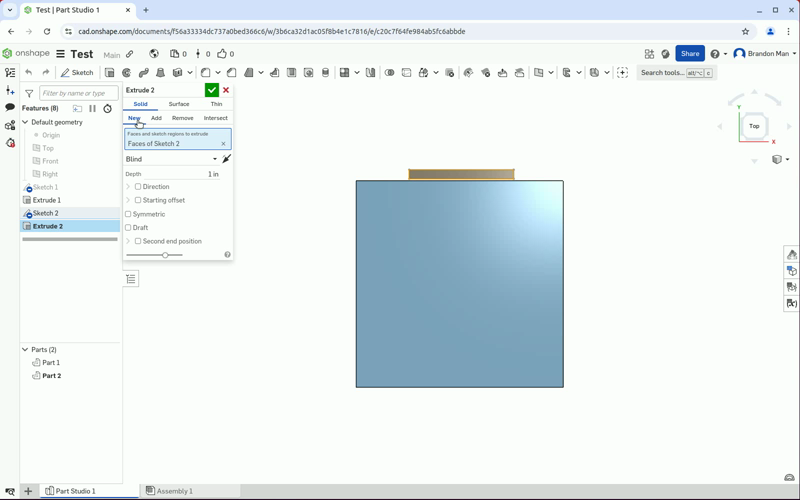
click(137, 120)
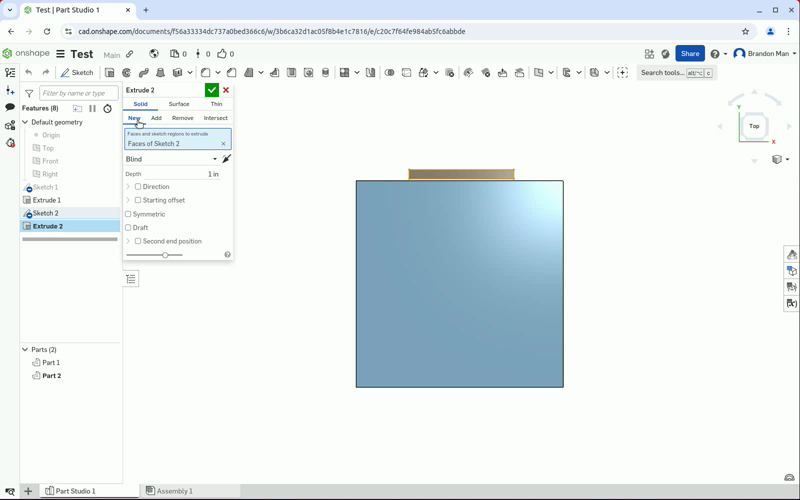
key(tab, 4)
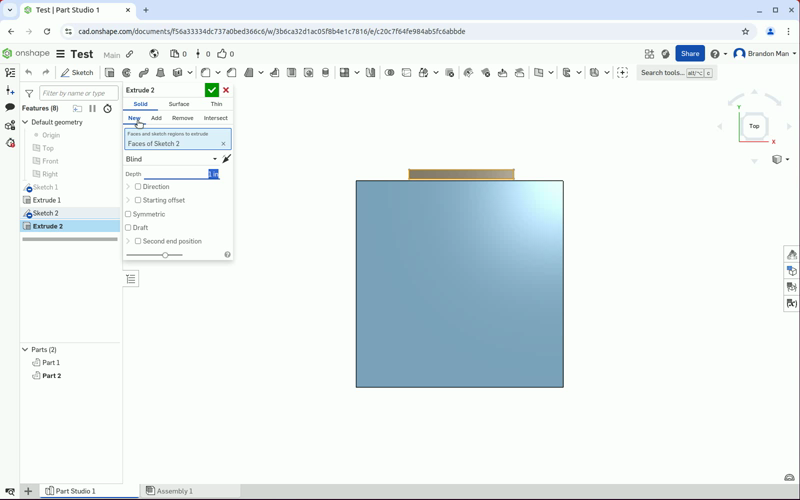
text(1.685)
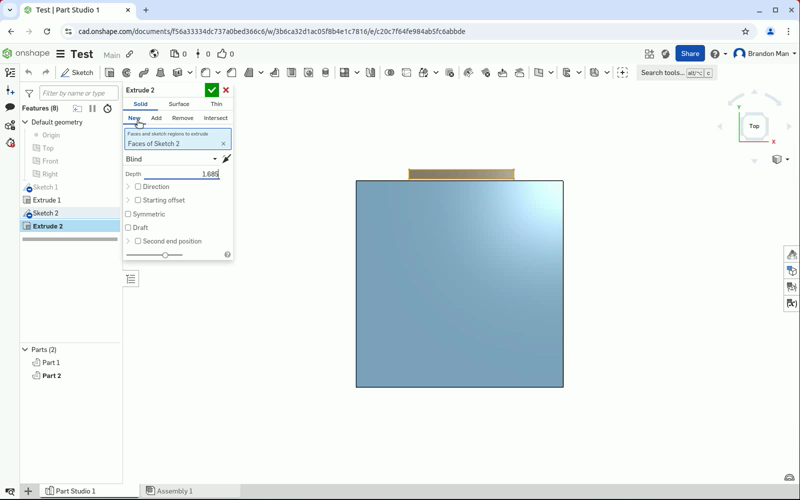
key(enter)
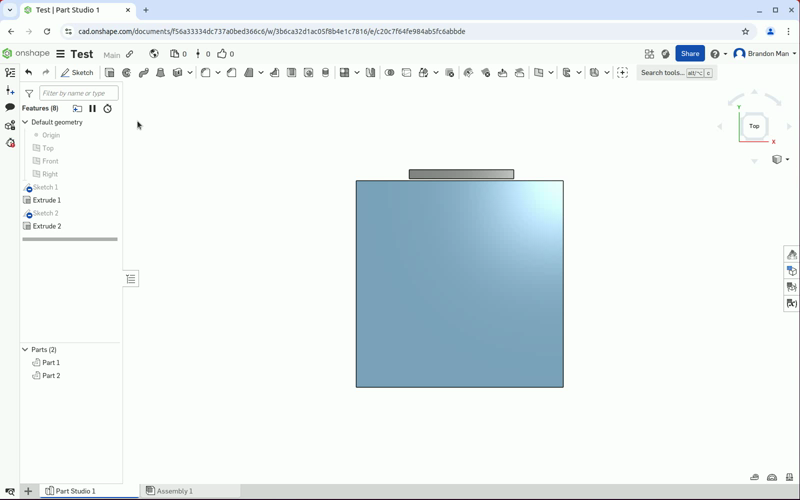
key(shift+h)
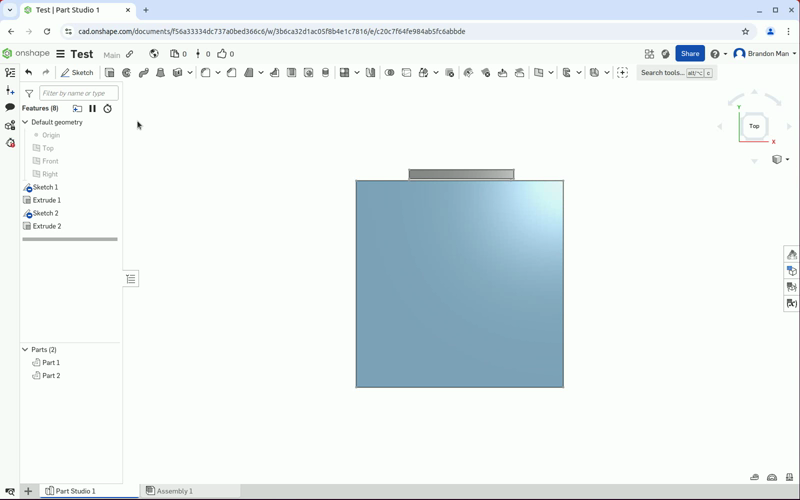
key(shift+h)
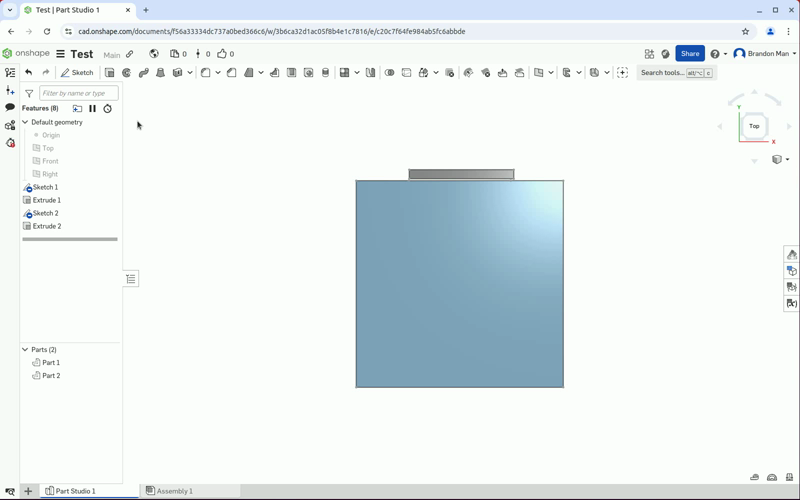
key(shift+7)
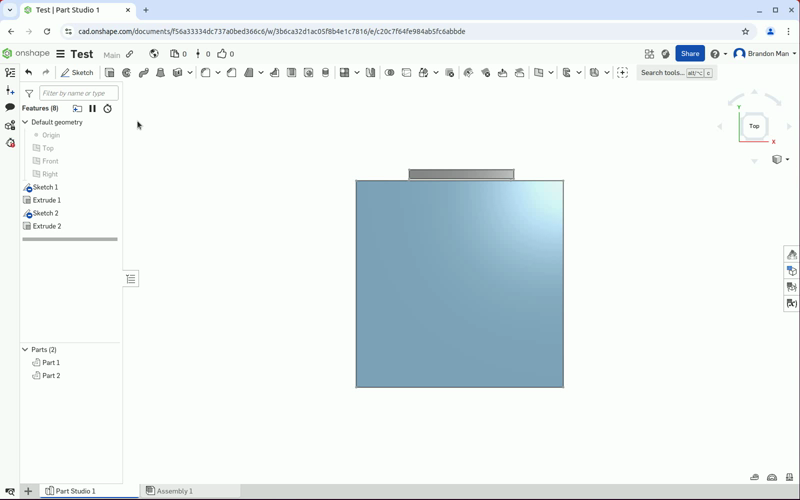
key(up, 3)
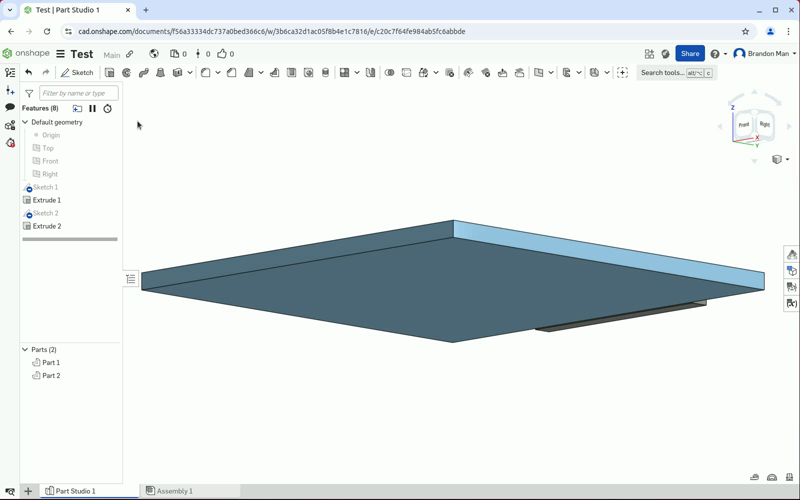
key(left, 3)
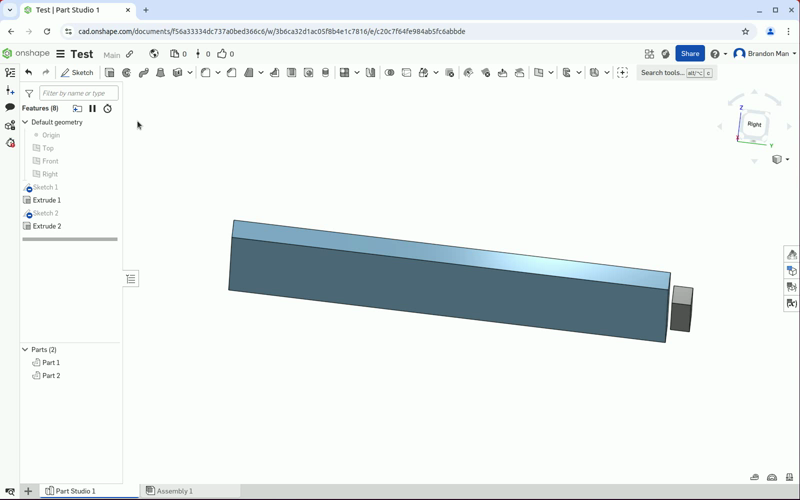
key(right, 3)
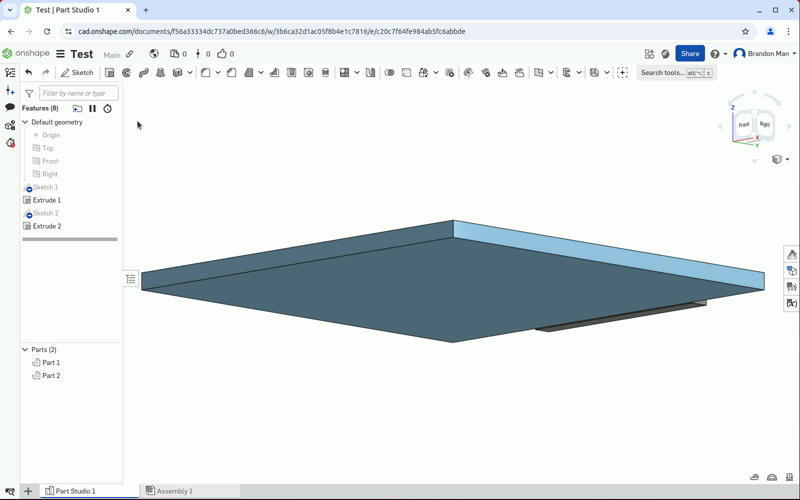
key(down, 3)
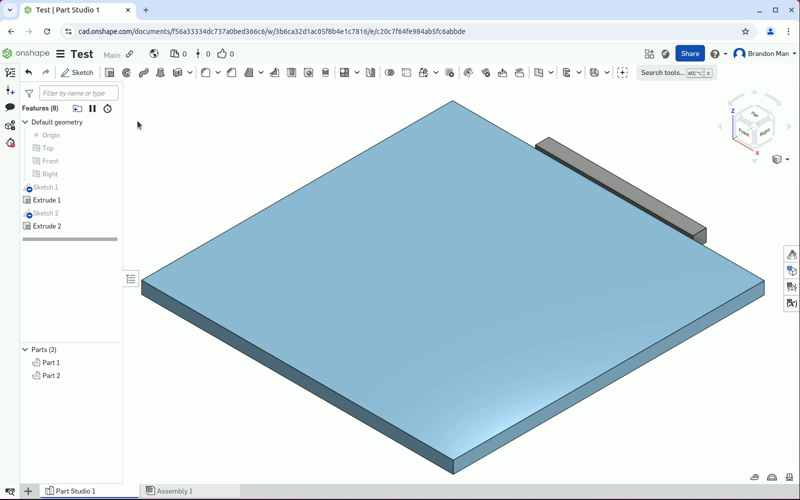
mouse_move(73, 189)
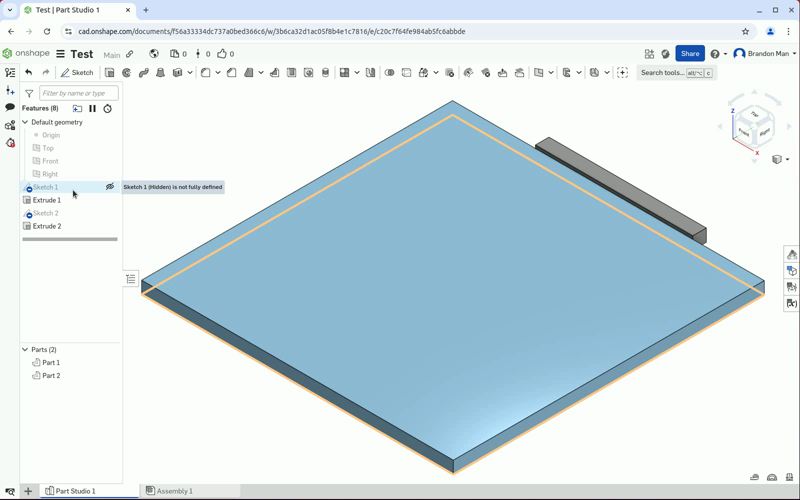
click(73, 189)